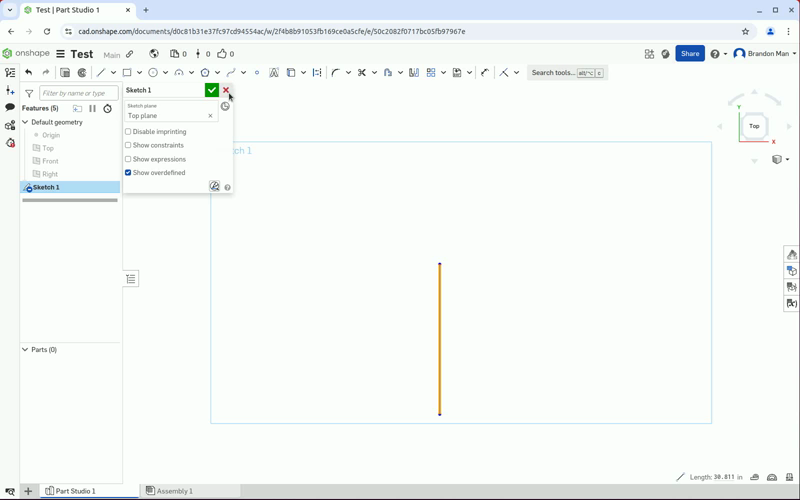
key(shift+h)
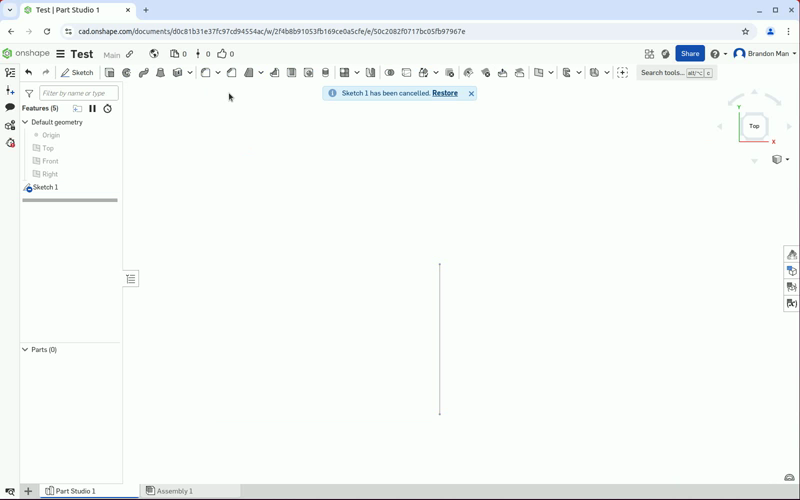
key(shift+s)
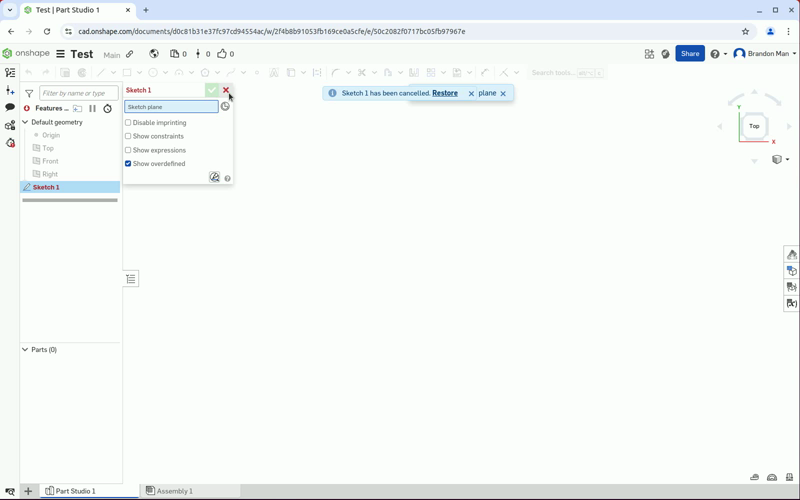
mouse_move(73, 150)
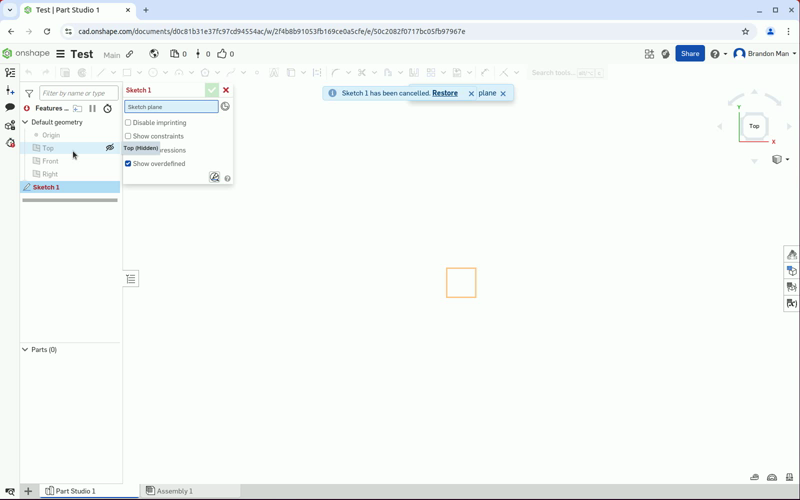
click(73, 150)
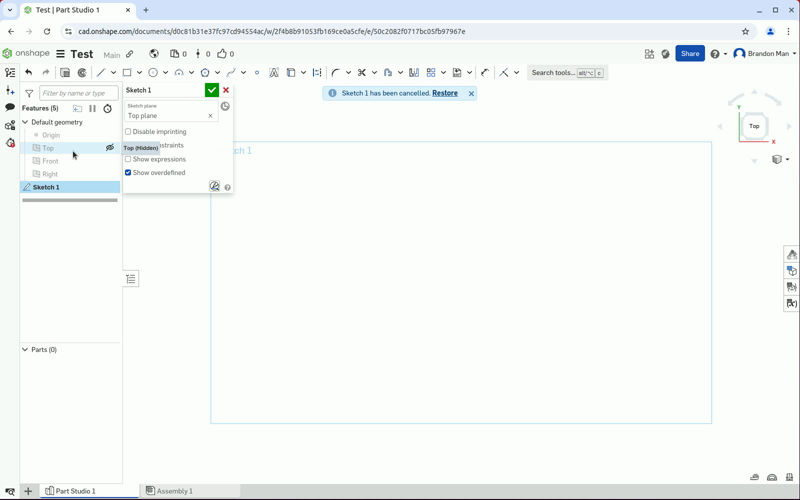
mouse_move(73, 352)
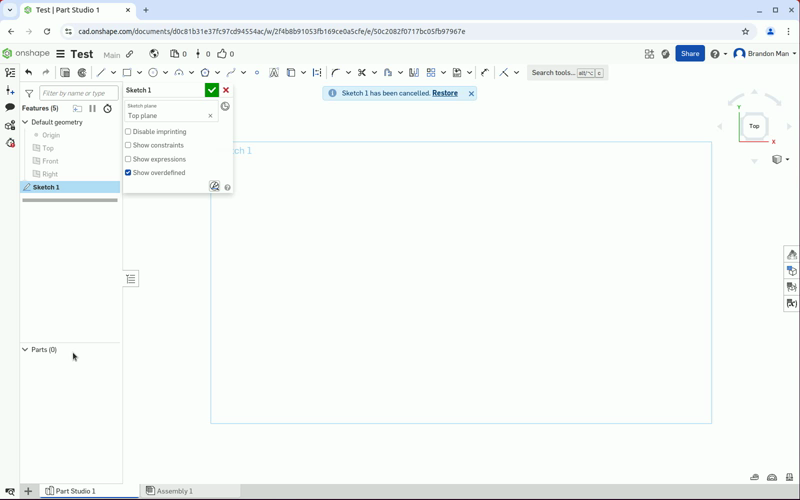
key(y)
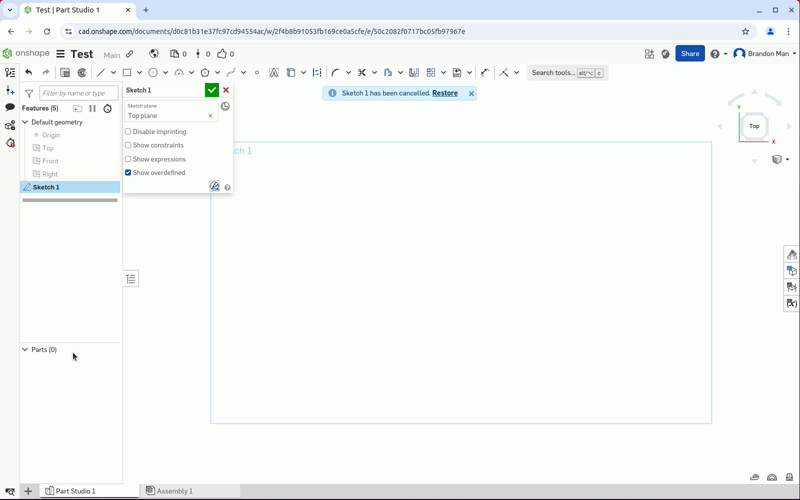
key(c)
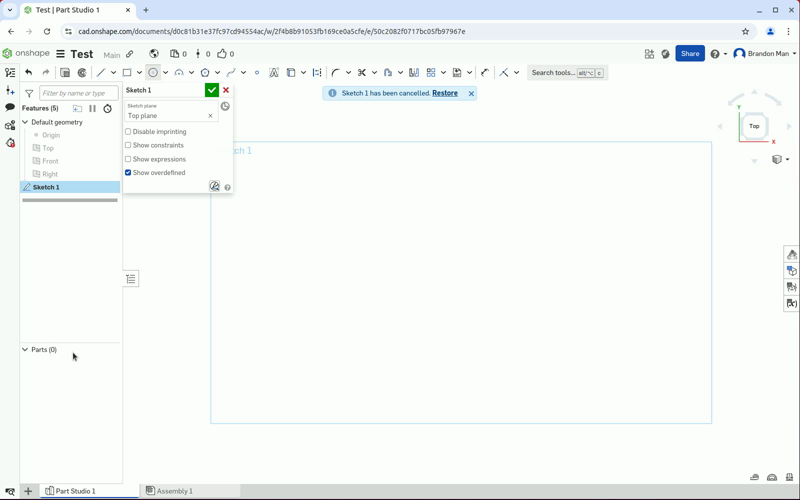
key_down(shift)
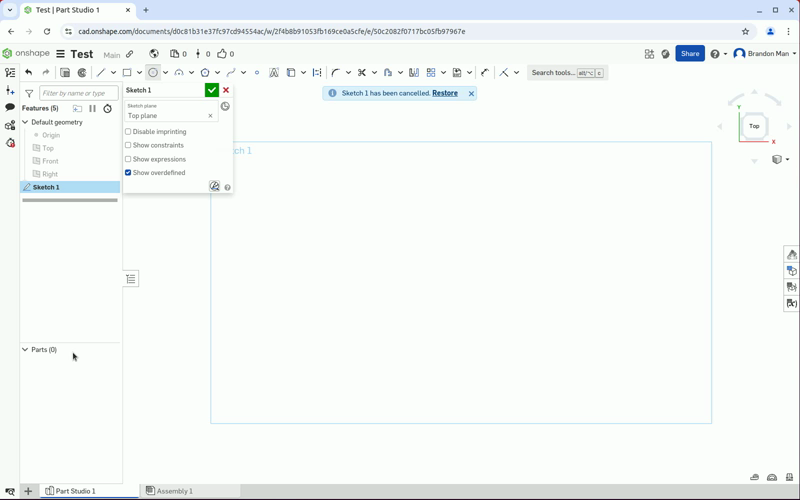
mouse_move(461, 282)
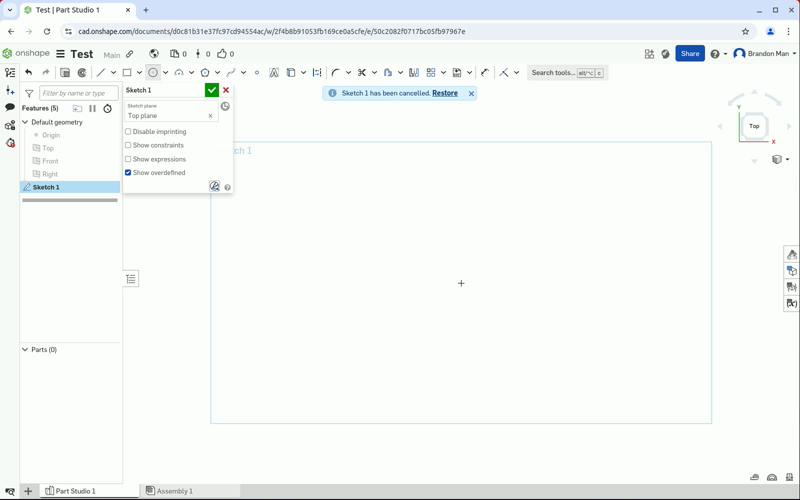
click(461, 282)
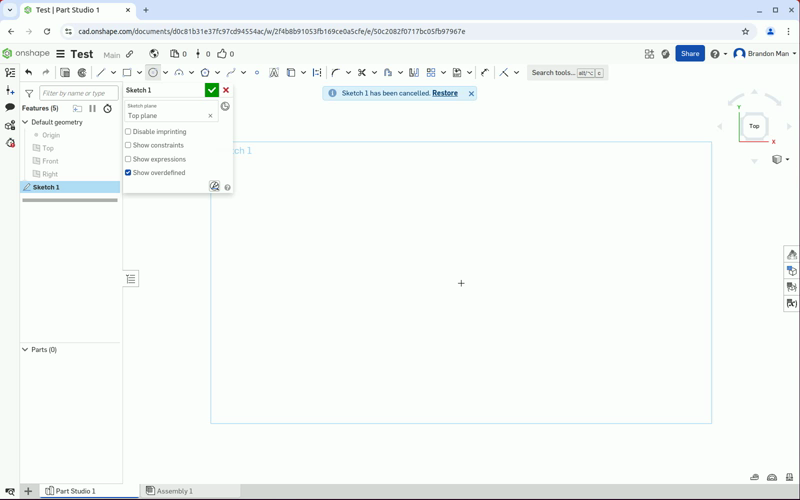
key_up(shift)
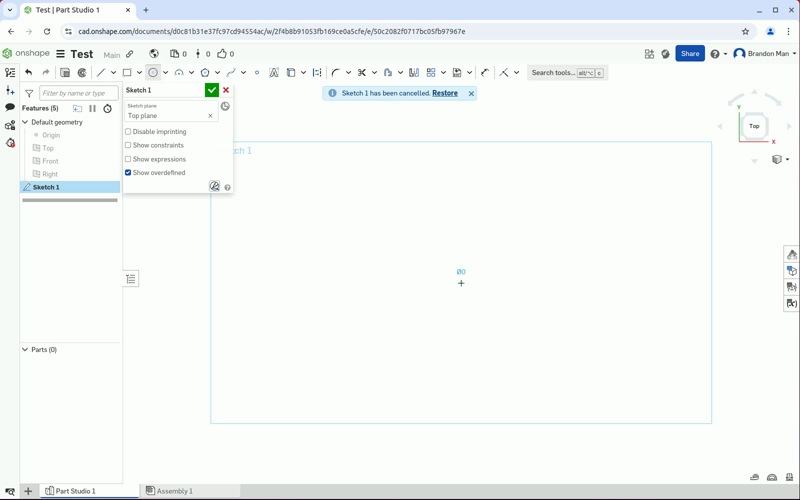
mouse_move(485, 282)
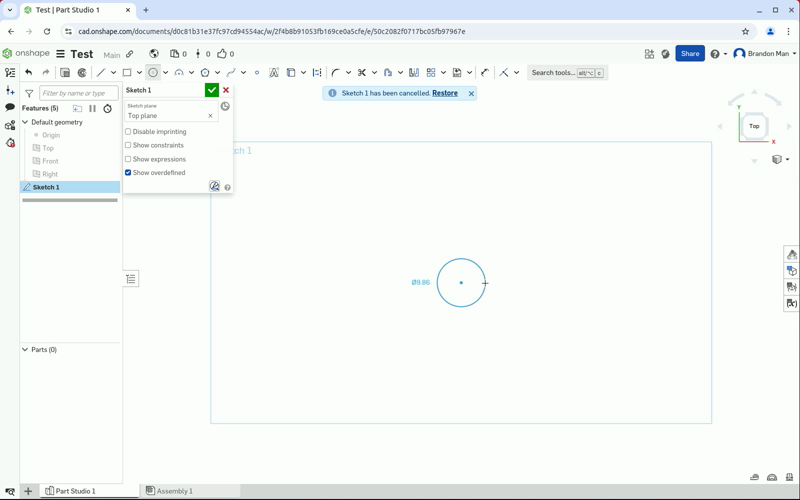
click(485, 282)
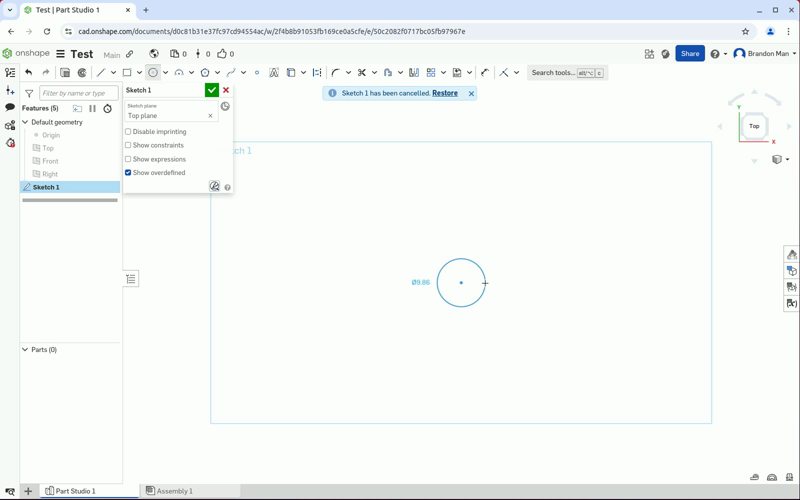
key(esc)
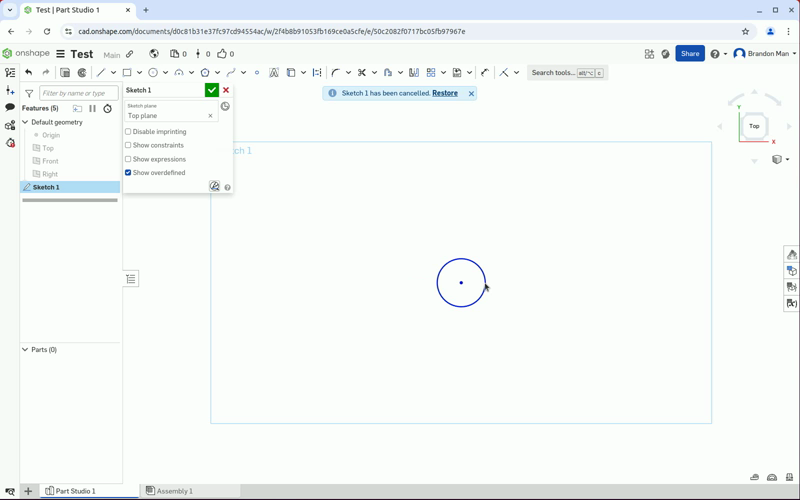
key(c)
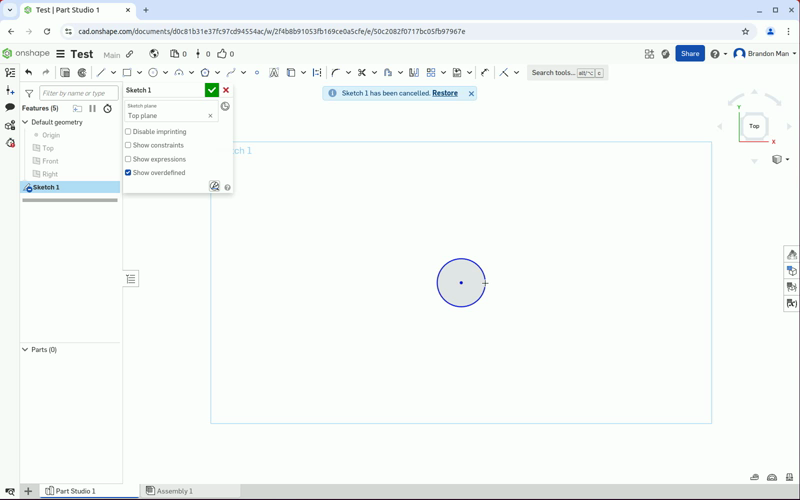
key_down(shift)
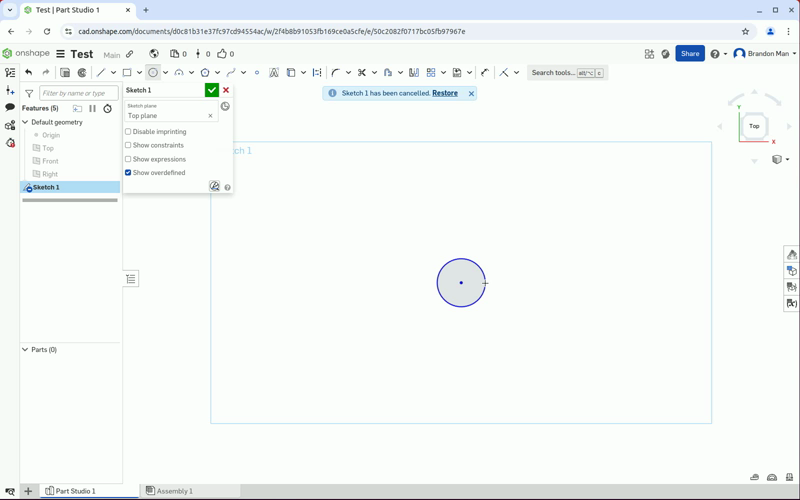
mouse_move(461, 282)
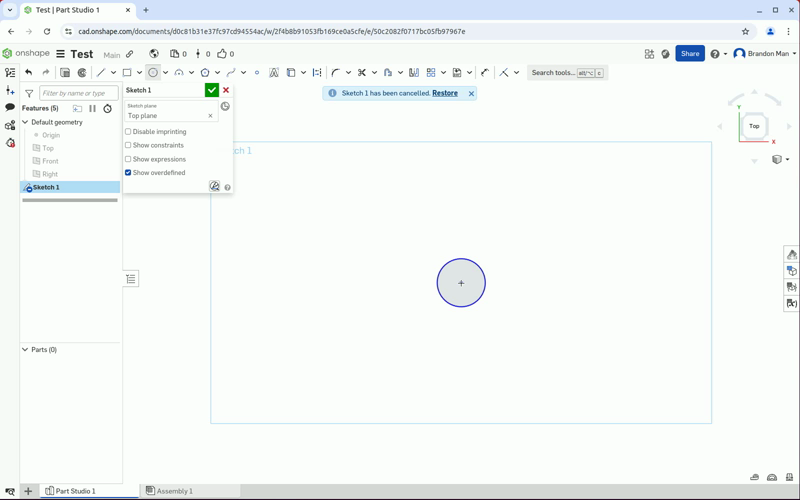
click(461, 282)
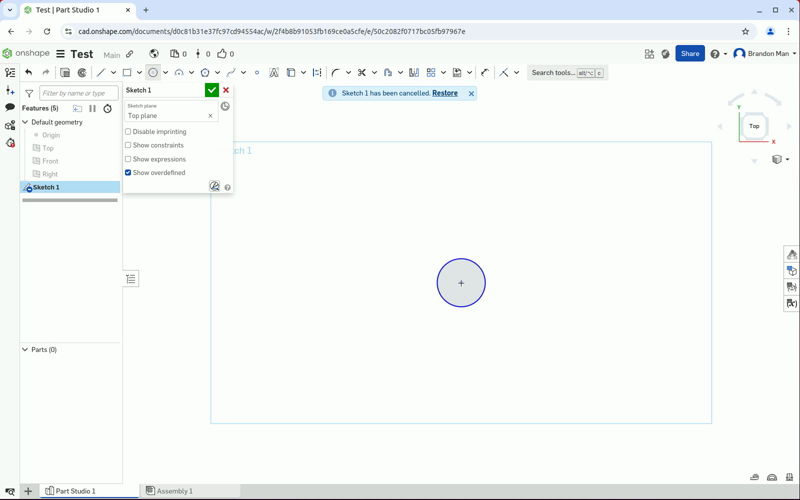
key_up(shift)
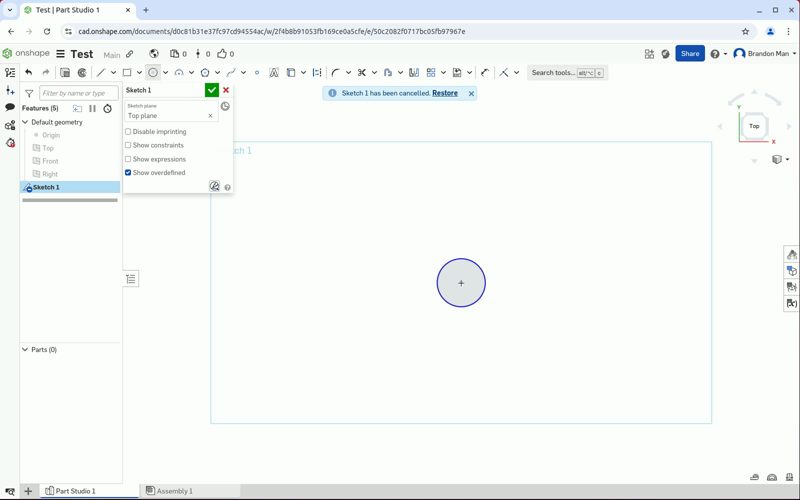
mouse_move(466, 282)
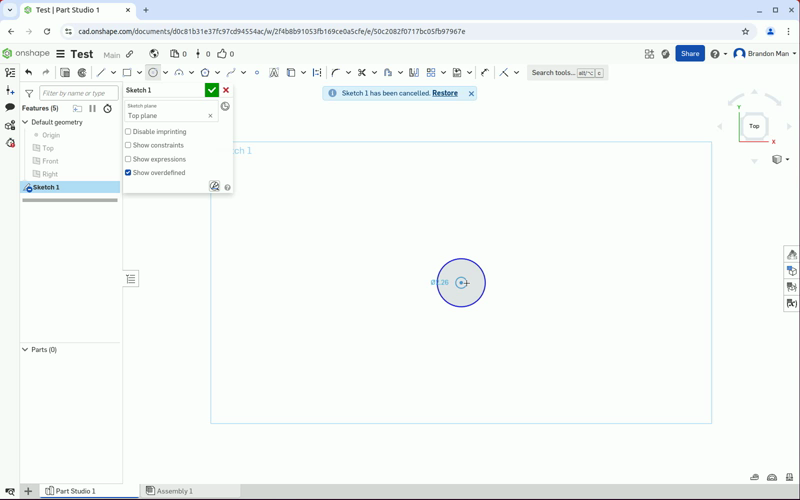
click(466, 282)
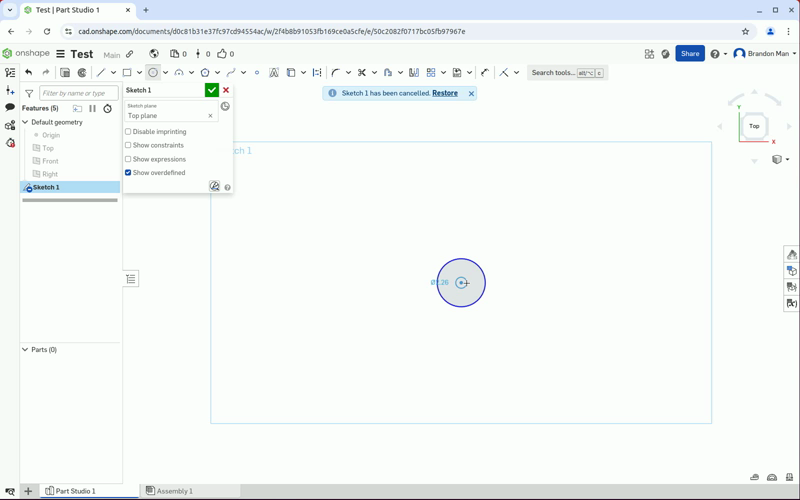
key(esc)
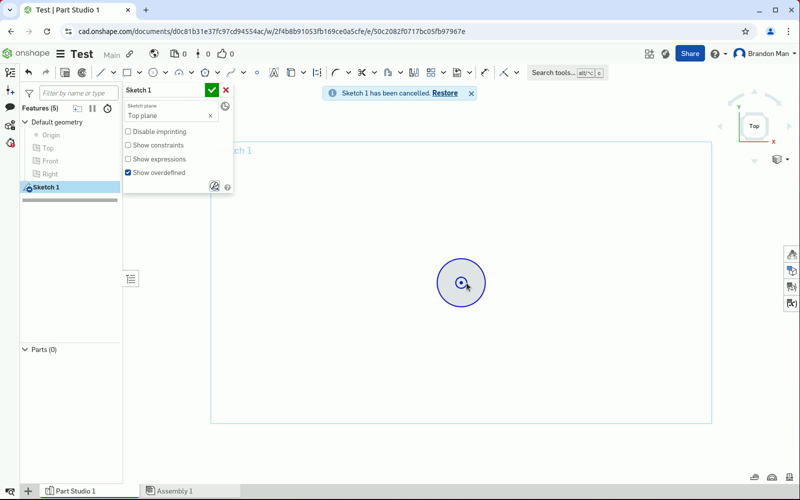
mouse_move(444, 290)
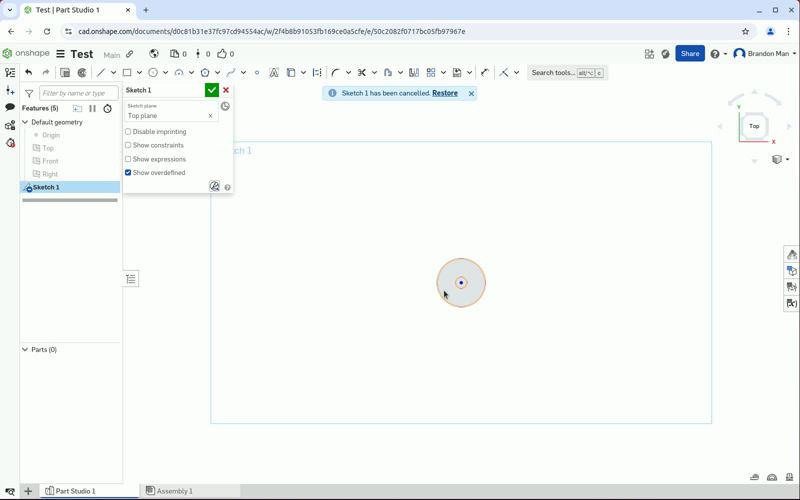
scroll(6)
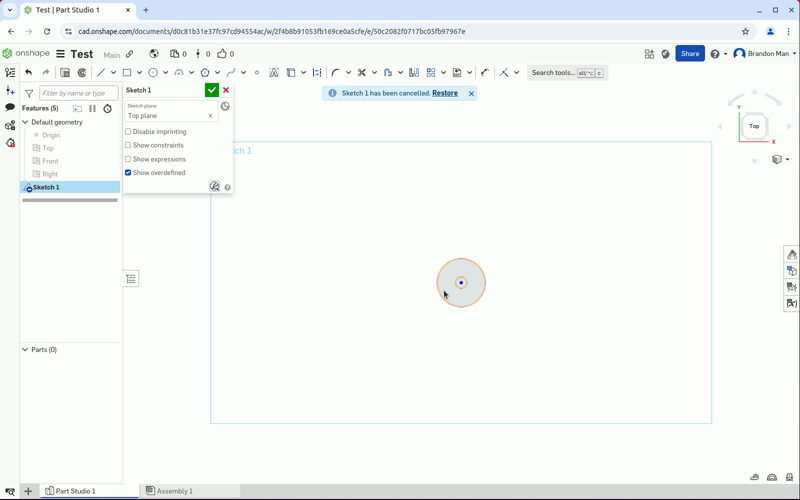
scroll(6)
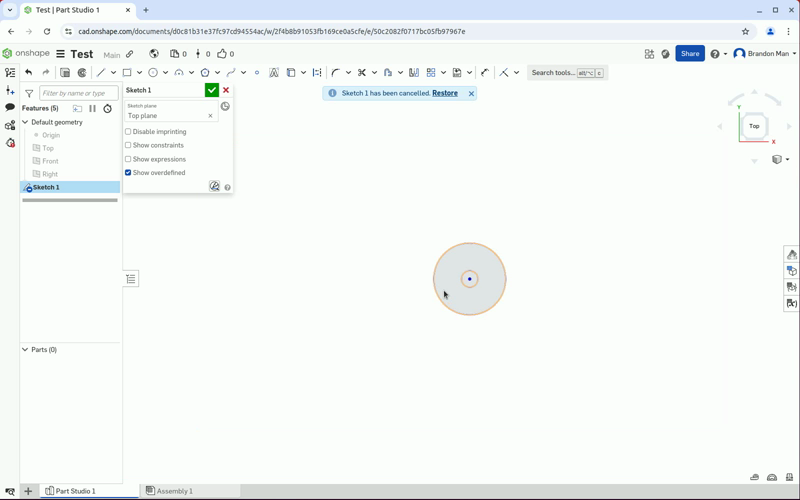
scroll(6)
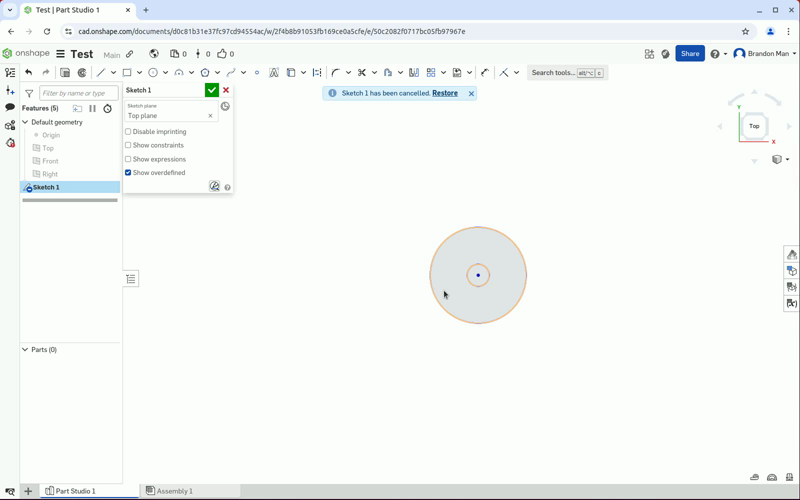
scroll(6)
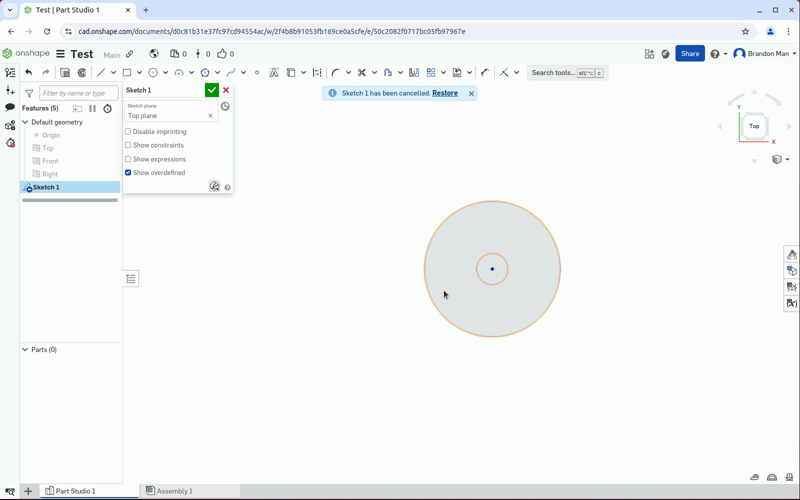
scroll(6)
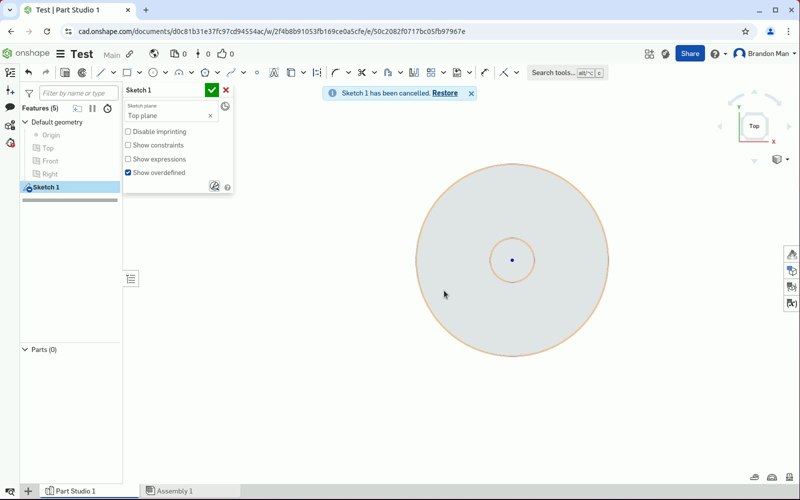
scroll(6)
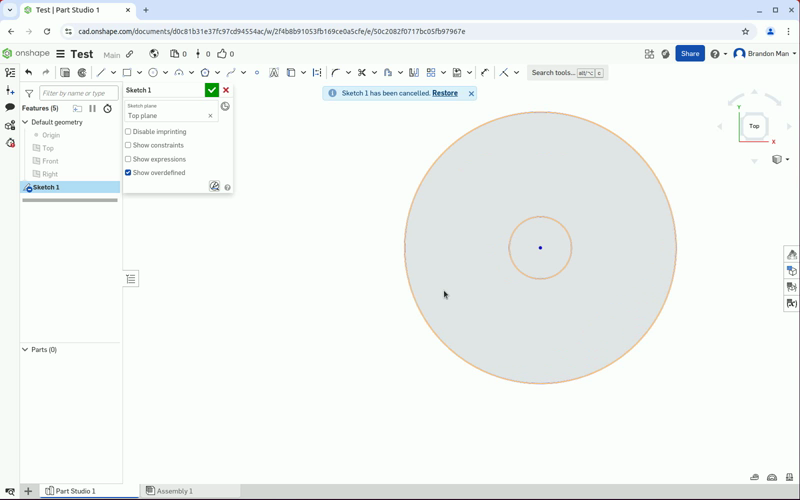
scroll(6)
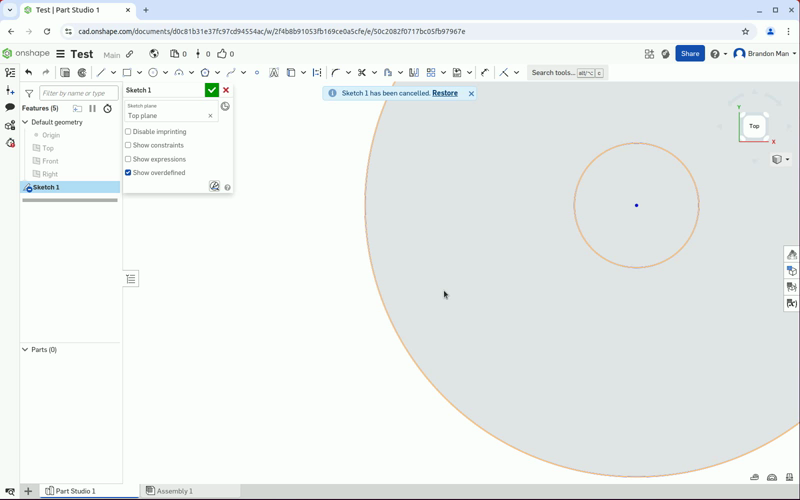
click(444, 290)
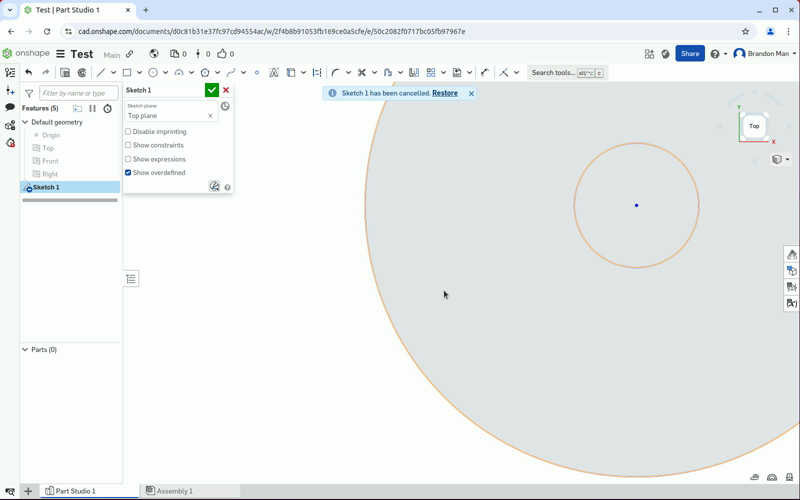
scroll(-6)
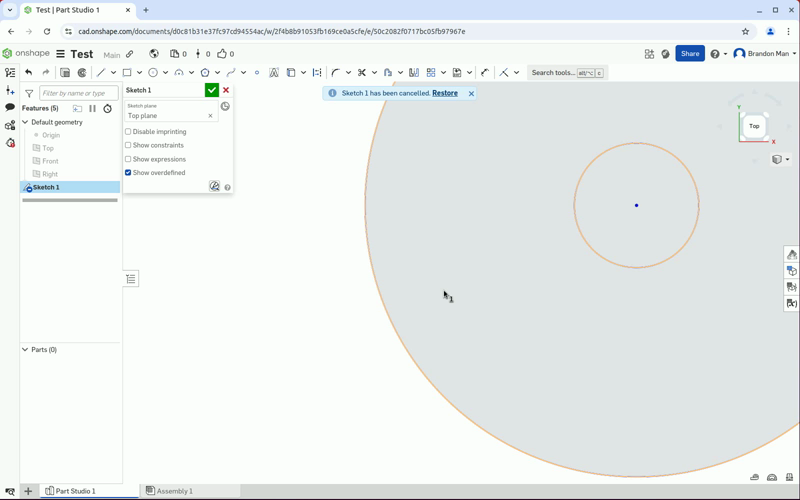
scroll(-6)
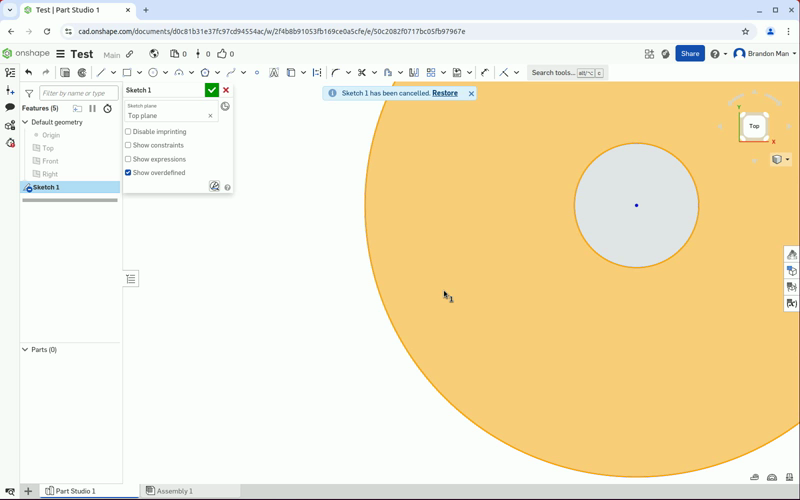
scroll(-6)
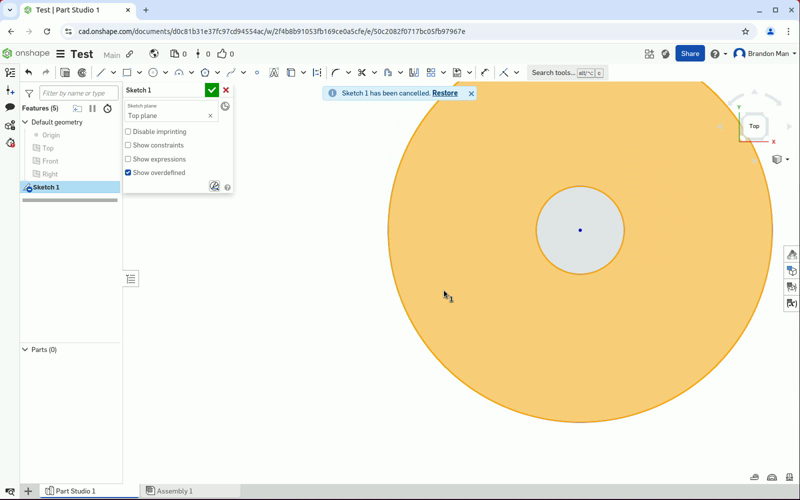
scroll(-6)
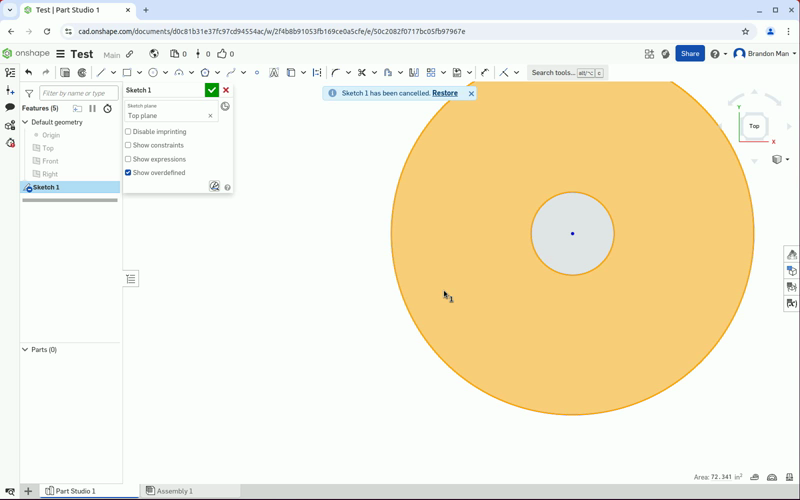
scroll(-6)
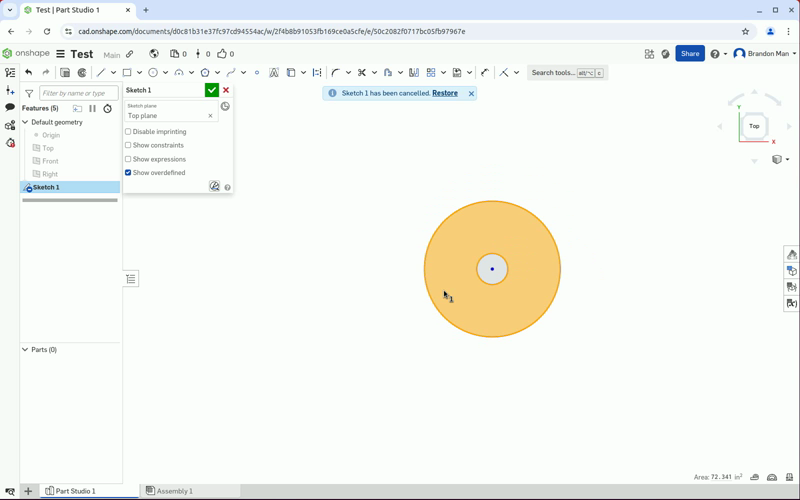
scroll(-6)
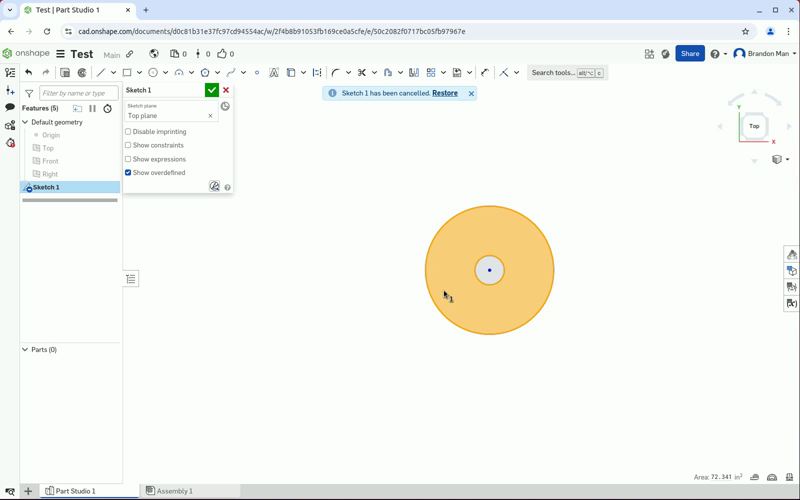
scroll(-6)
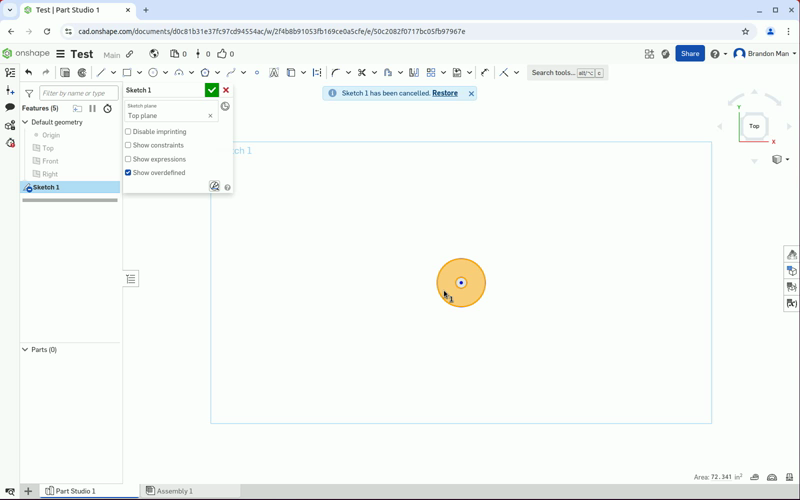
mouse_move(73, 352)
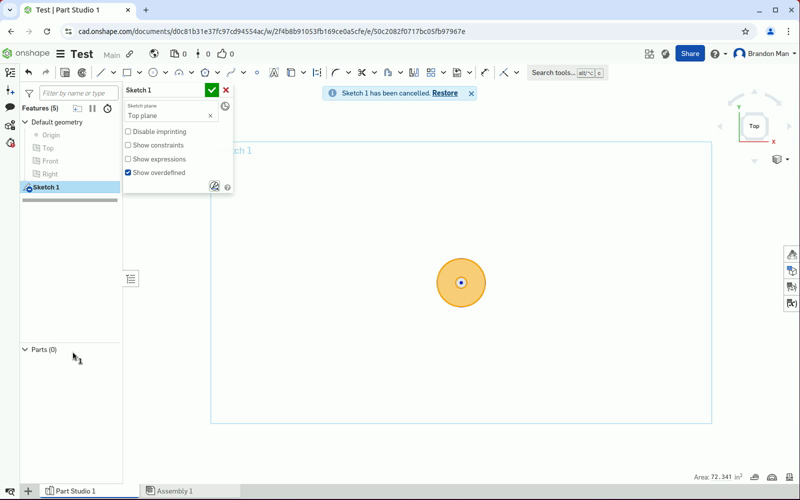
key(shift+y)
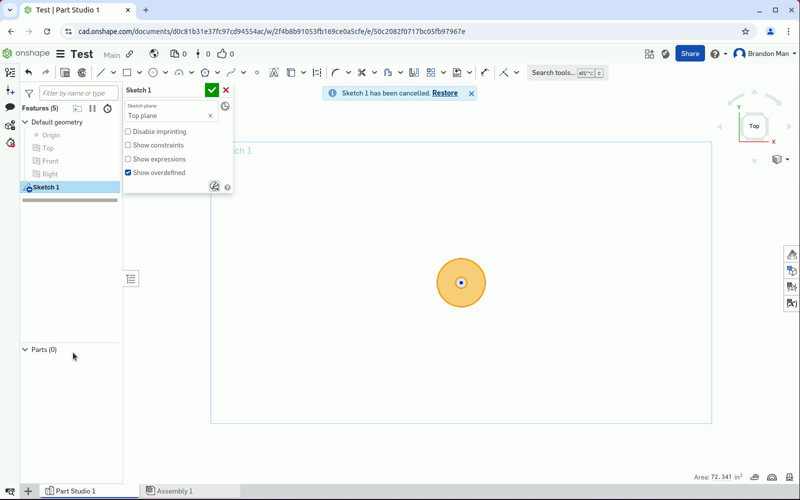
key(shift+e)
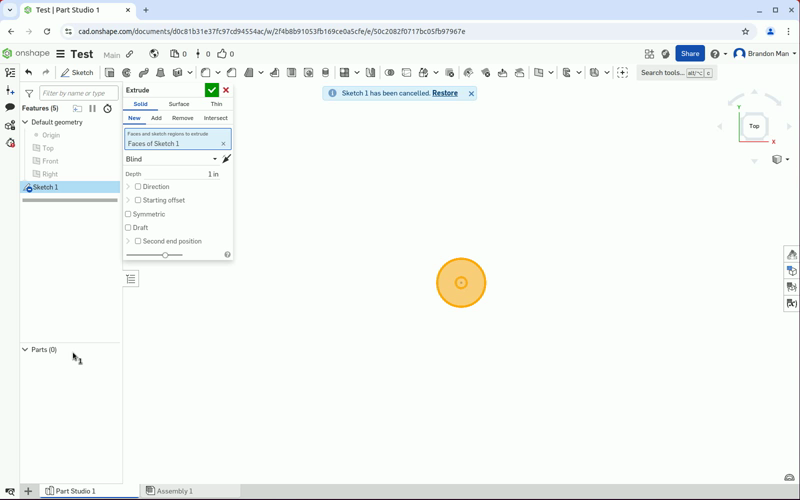
mouse_move(143, 106)
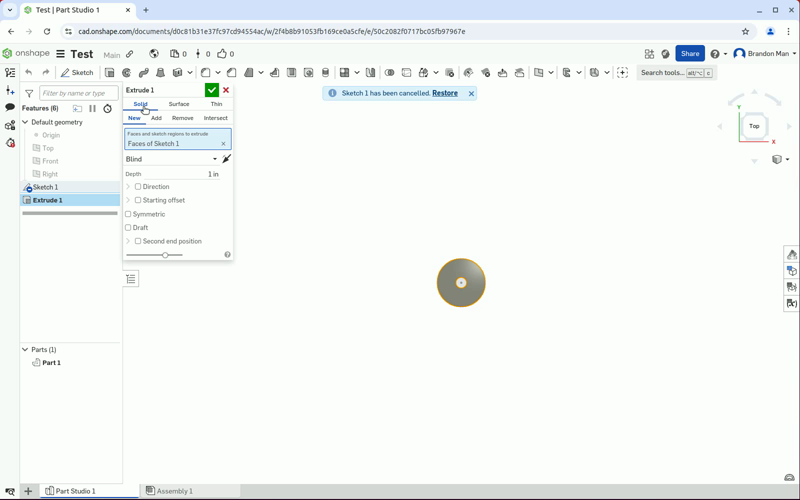
click(143, 106)
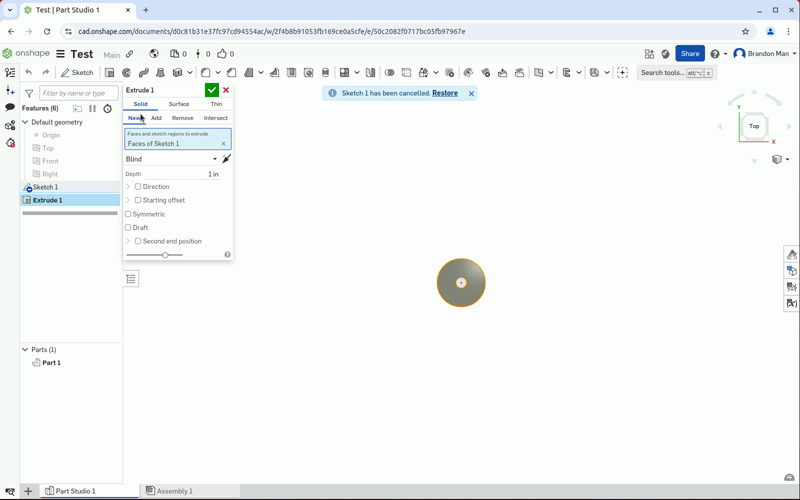
mouse_move(137, 120)
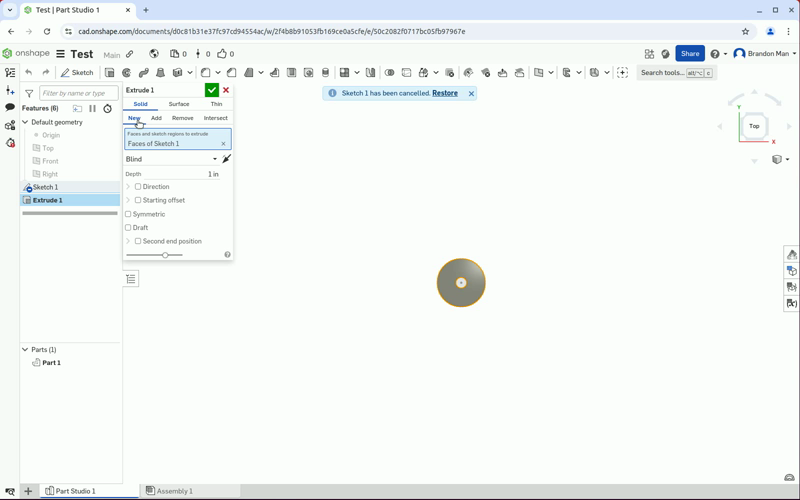
click(137, 120)
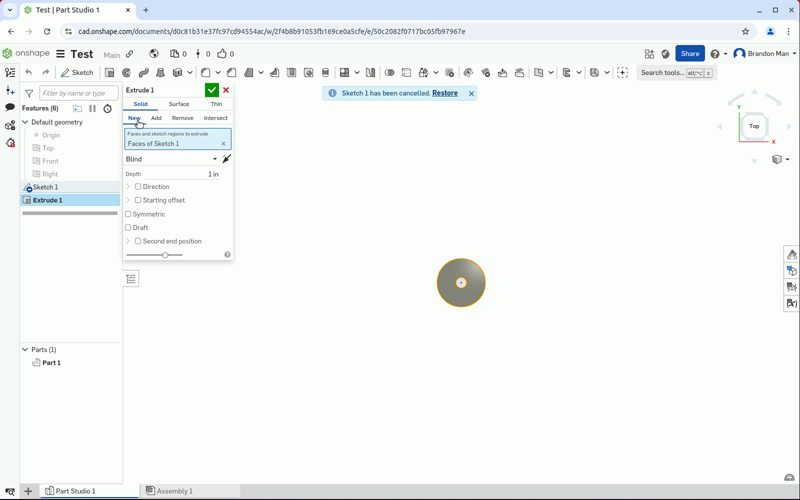
key(tab, 4)
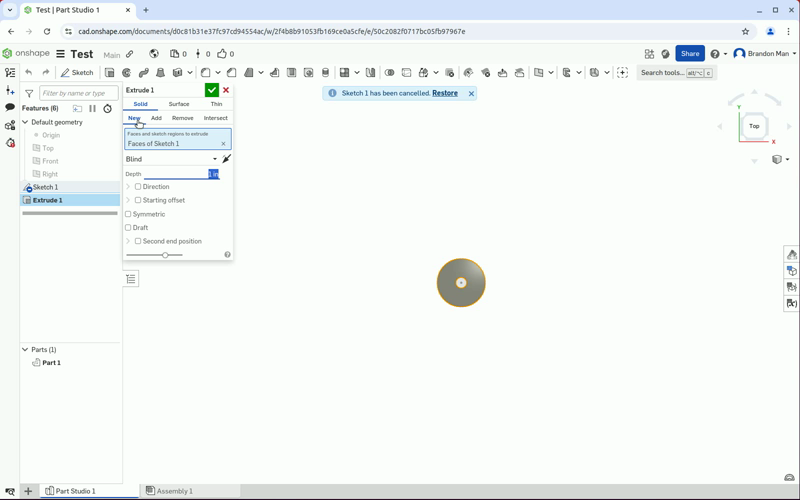
text(19.498)
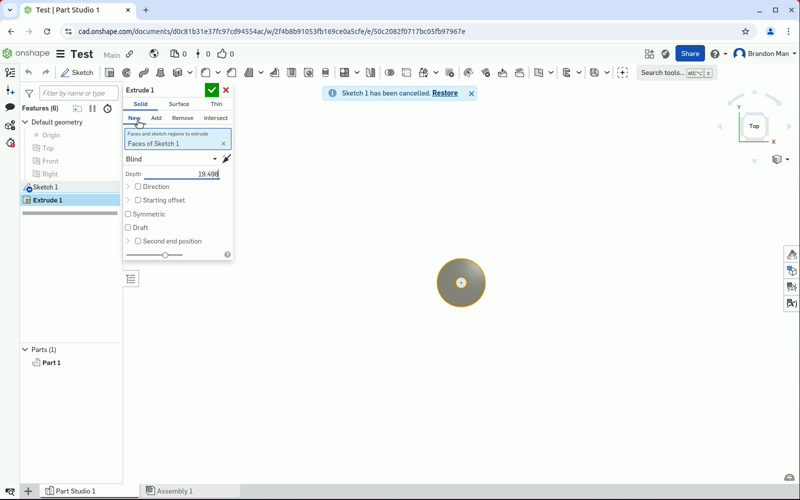
key(enter)
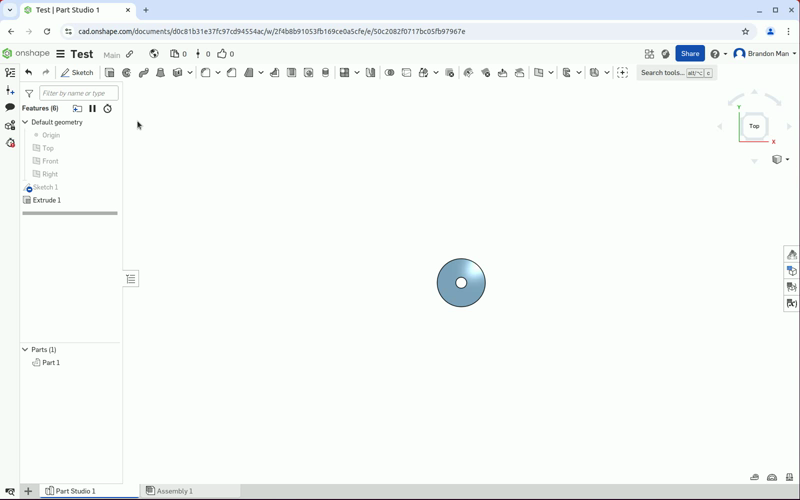
key(shift+h)
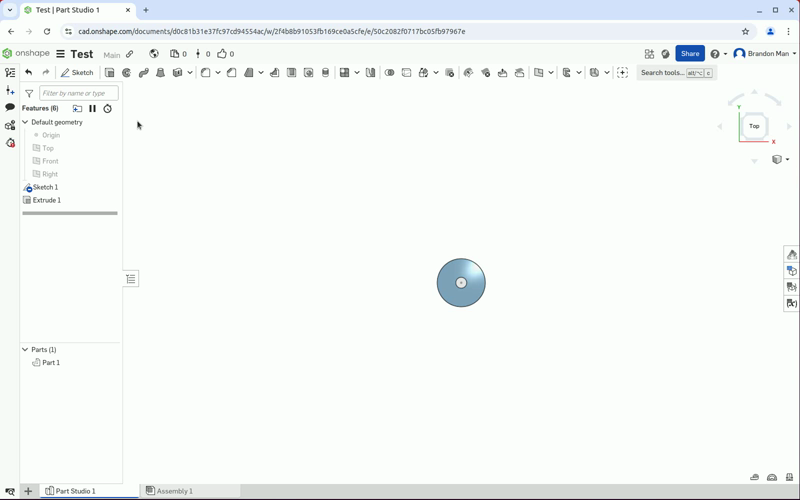
key(shift+h)
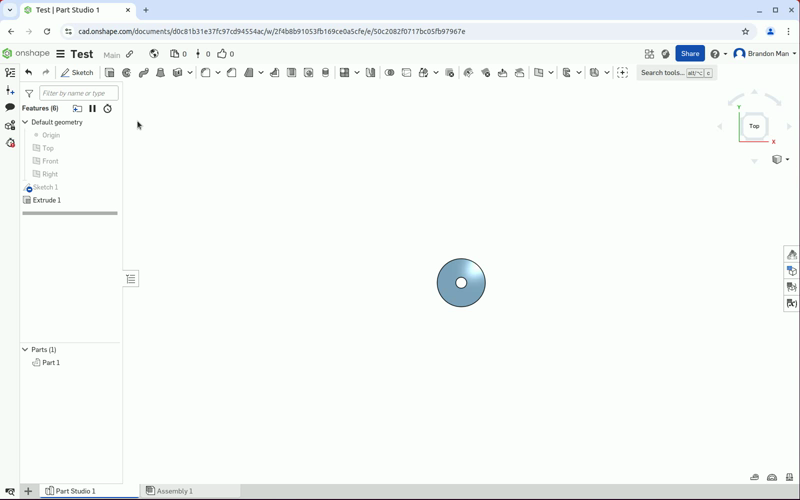
mouse_move(73, 189)
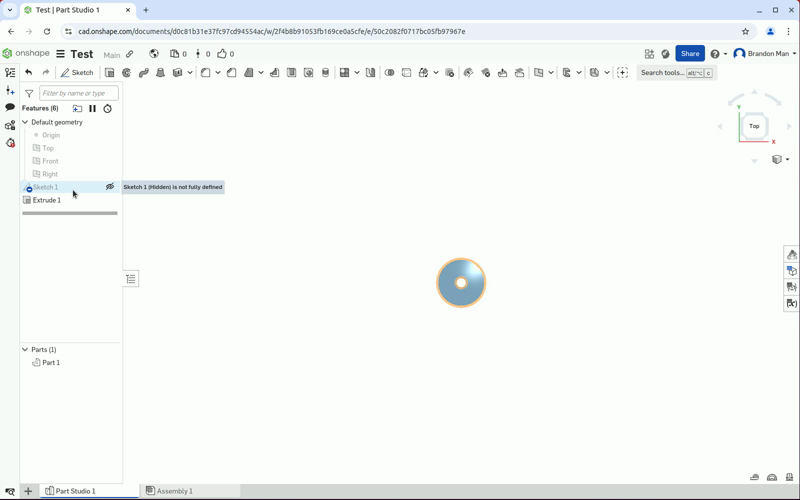
click(73, 189)
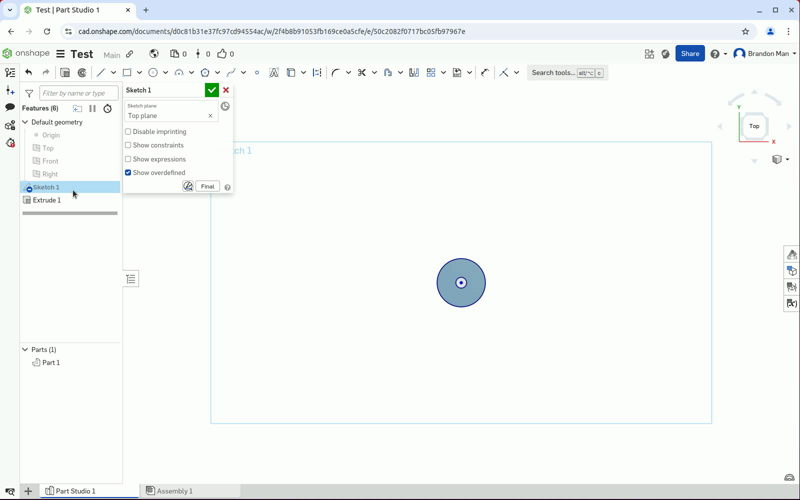
mouse_move(229, 92)
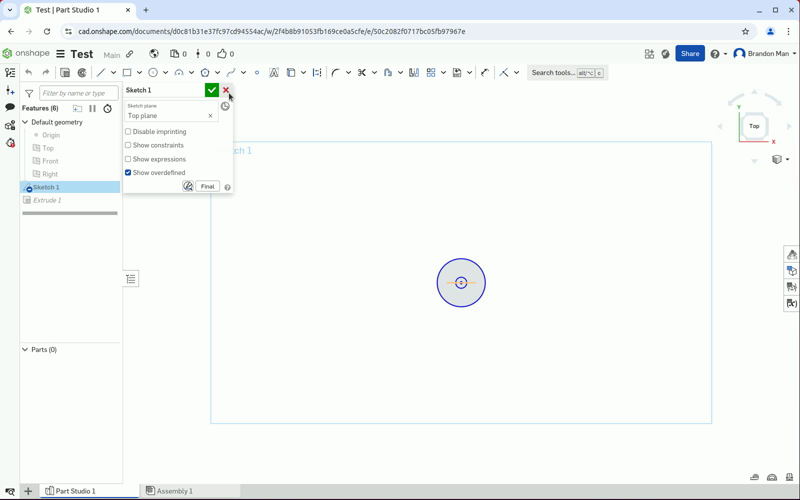
click(229, 92)
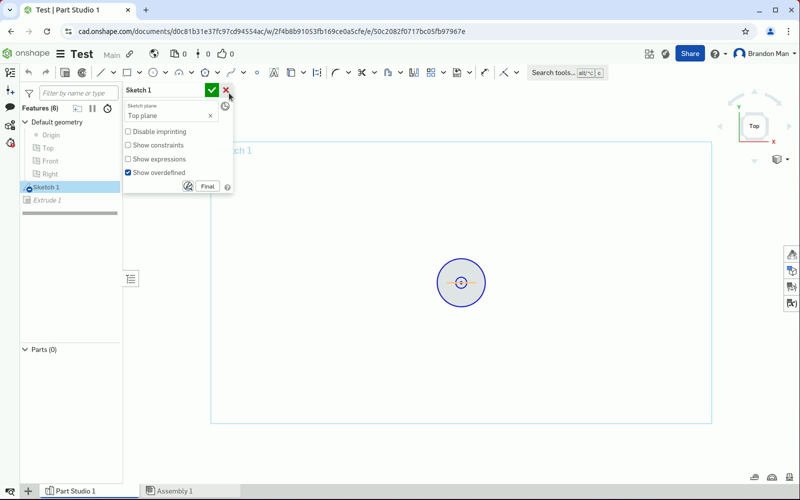
key(shift+s)
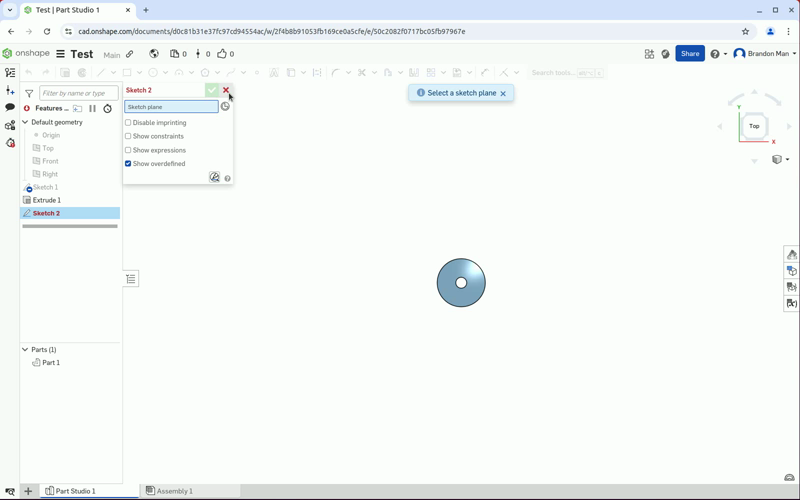
mouse_move(73, 150)
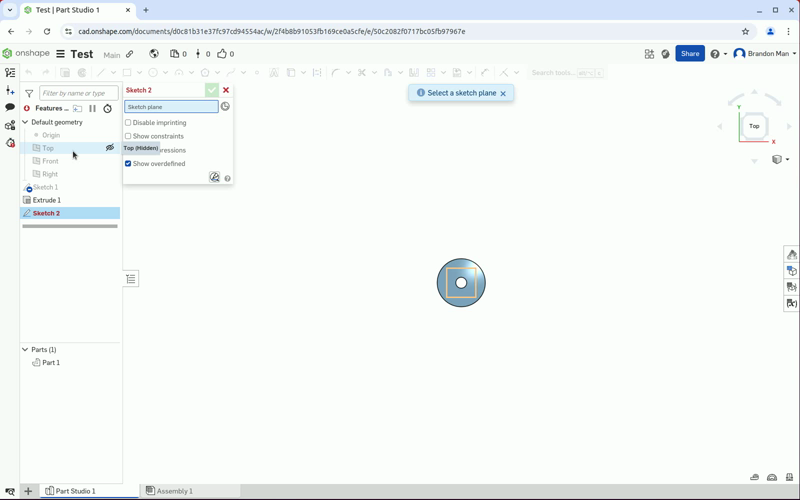
click(73, 150)
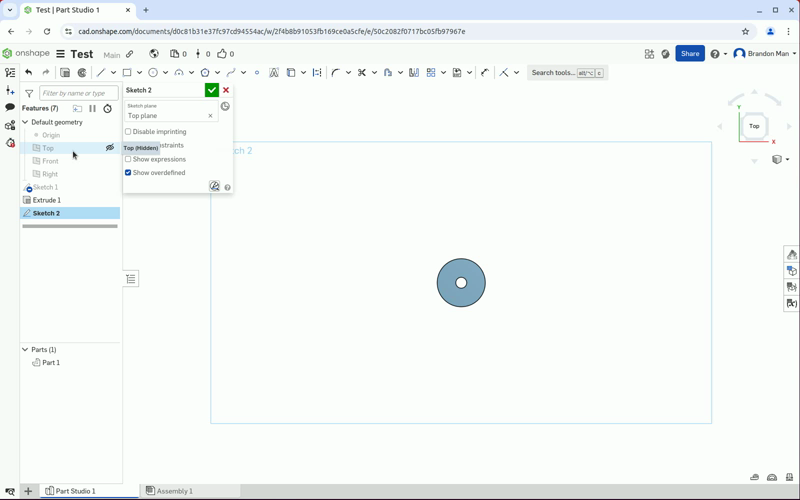
mouse_move(73, 352)
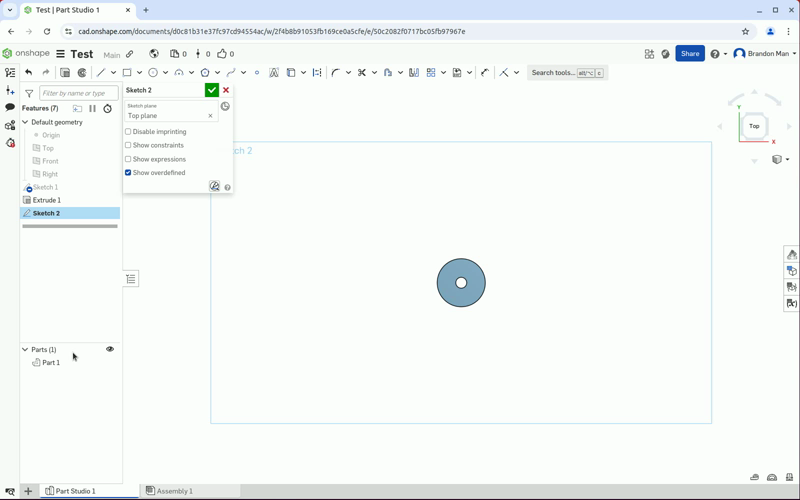
key(y)
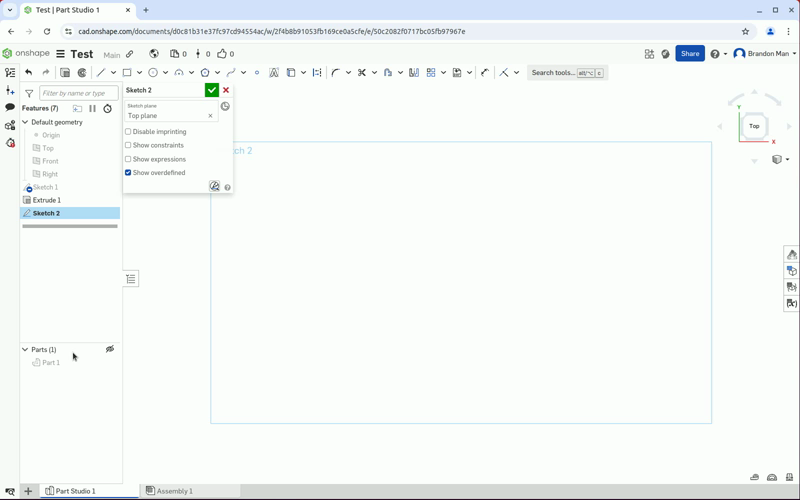
key(c)
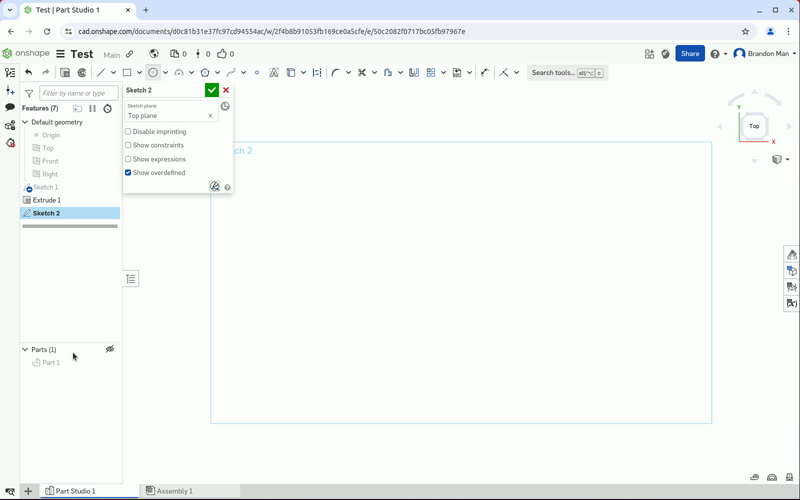
key_down(shift)
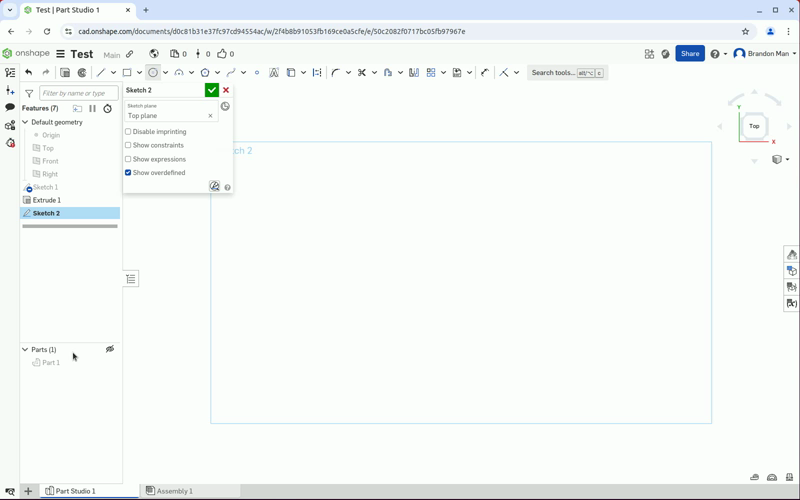
mouse_move(461, 282)
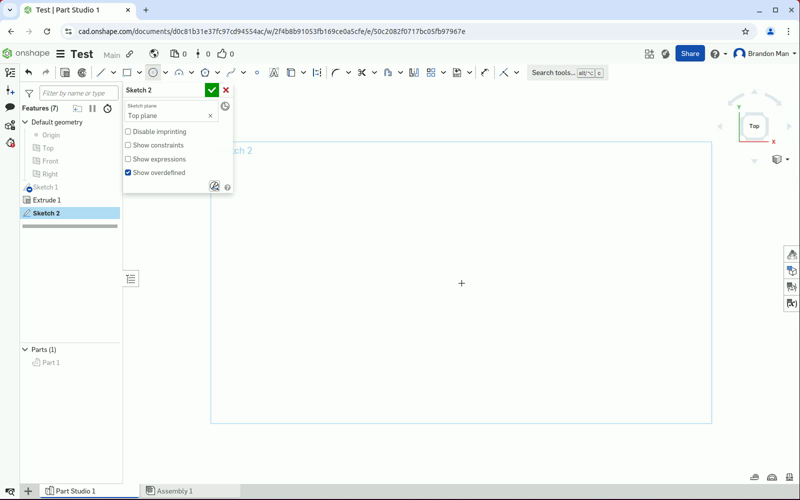
click(461, 282)
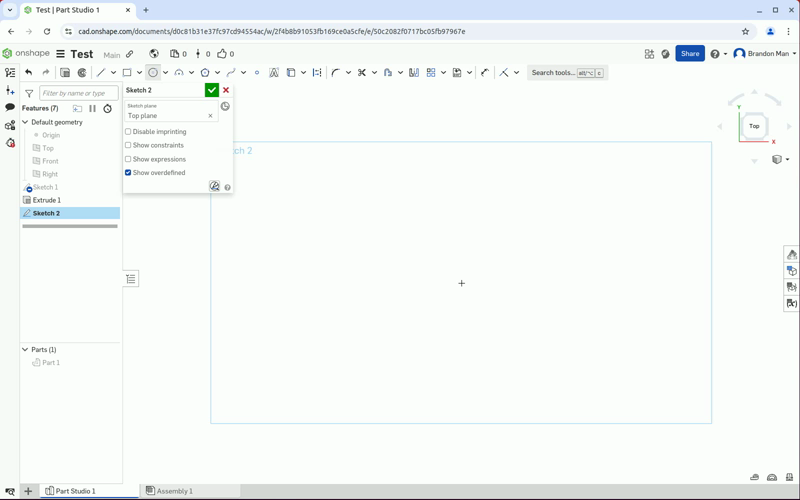
key_up(shift)
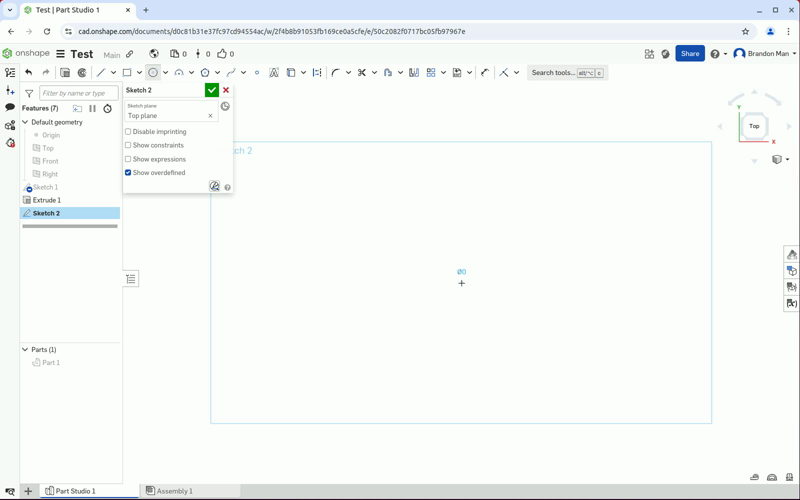
mouse_move(467, 282)
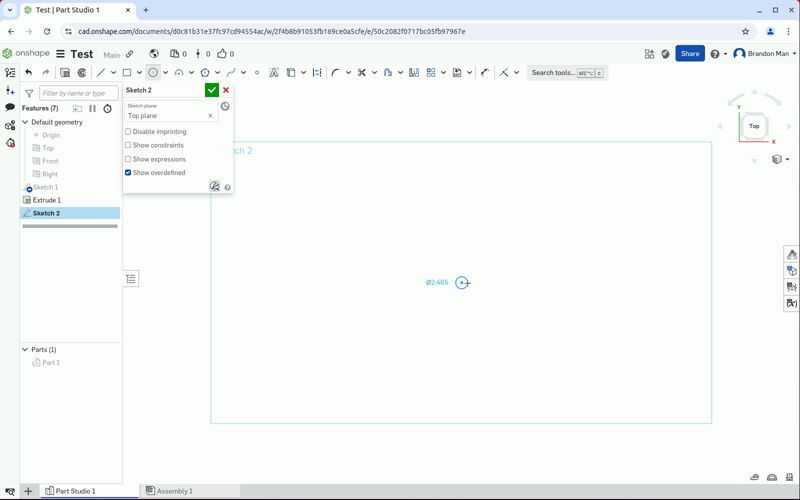
click(467, 282)
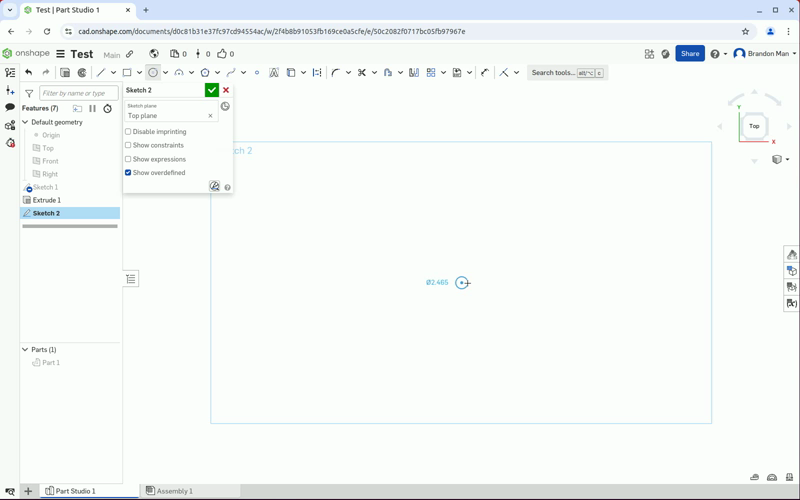
key(esc)
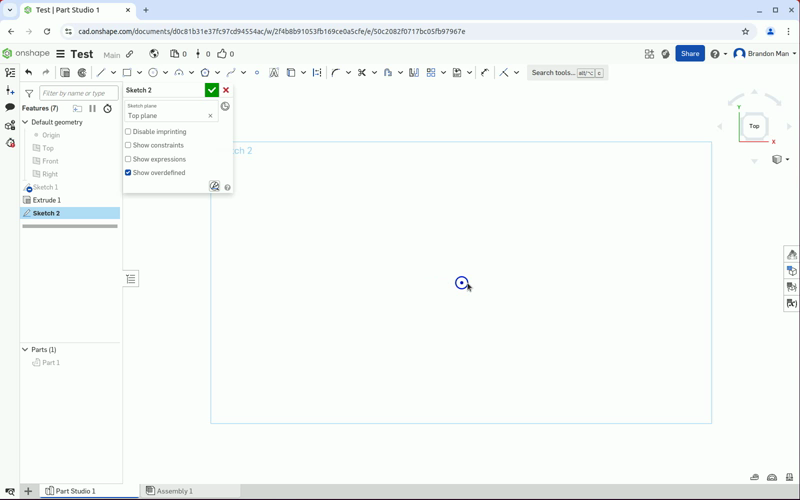
mouse_move(460, 284)
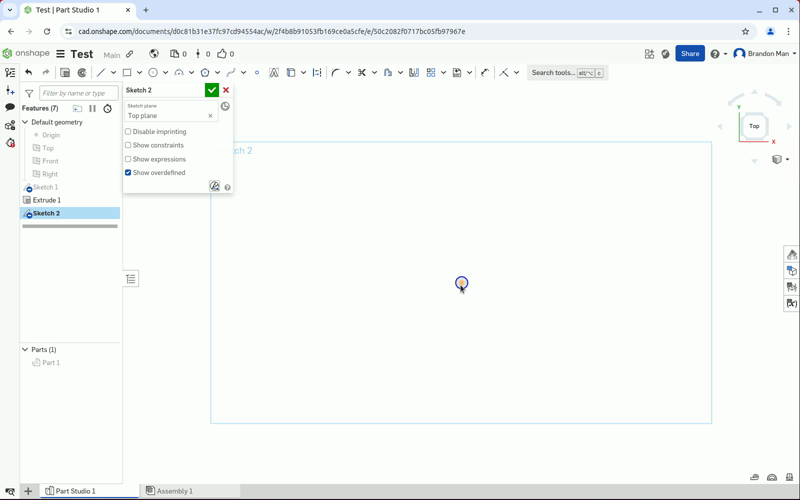
scroll(6)
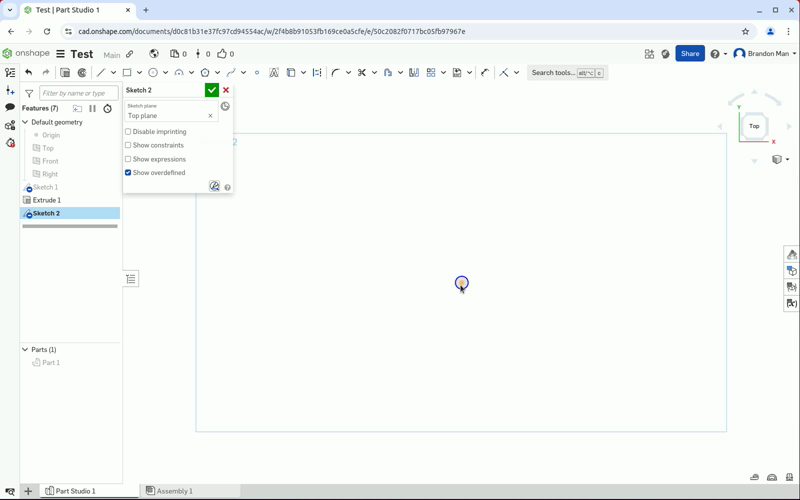
scroll(6)
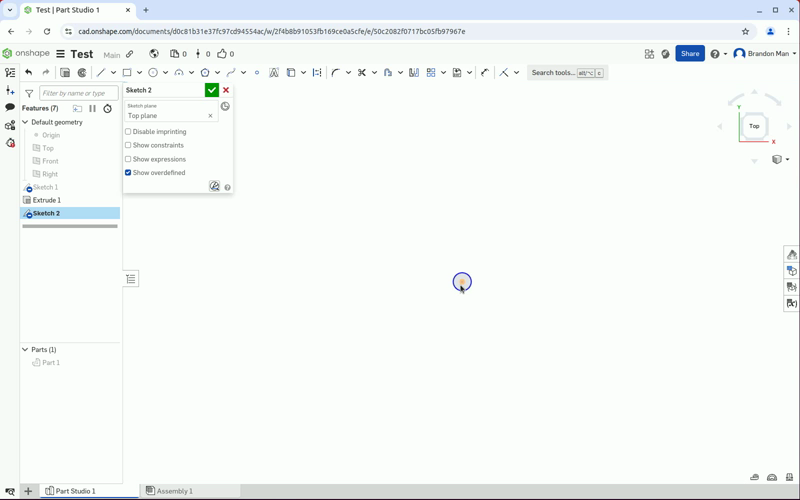
scroll(6)
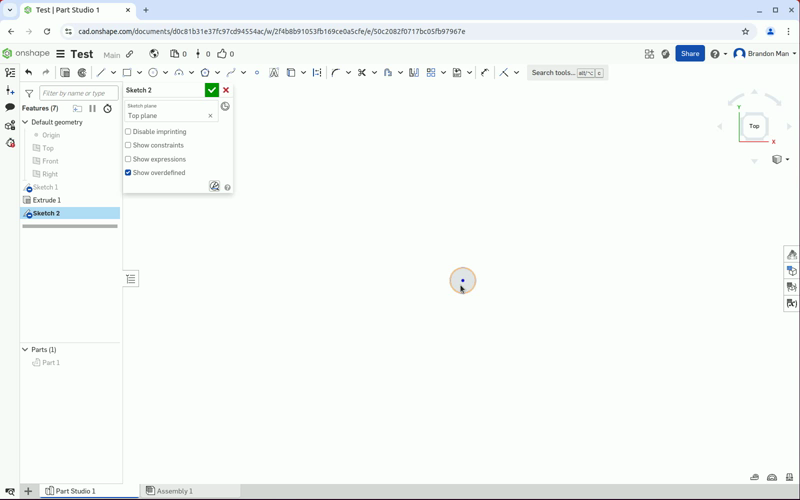
scroll(6)
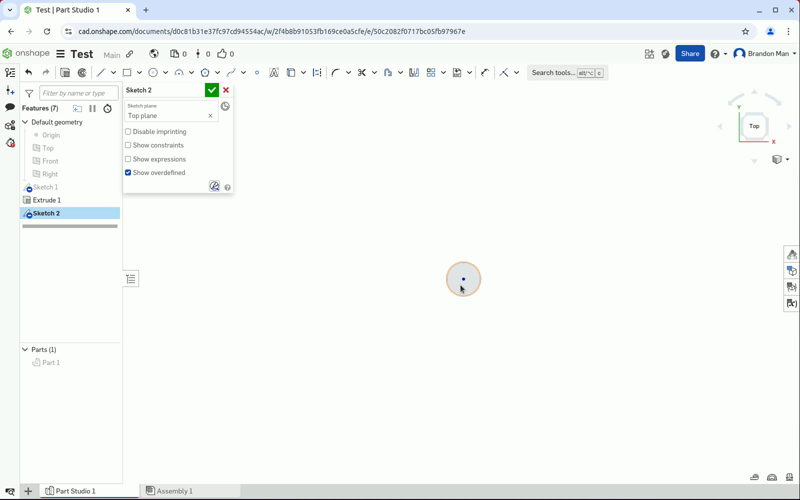
scroll(6)
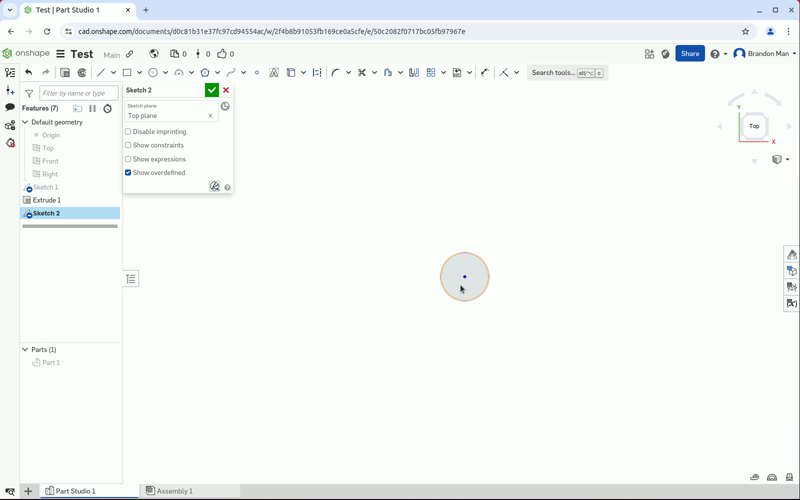
scroll(6)
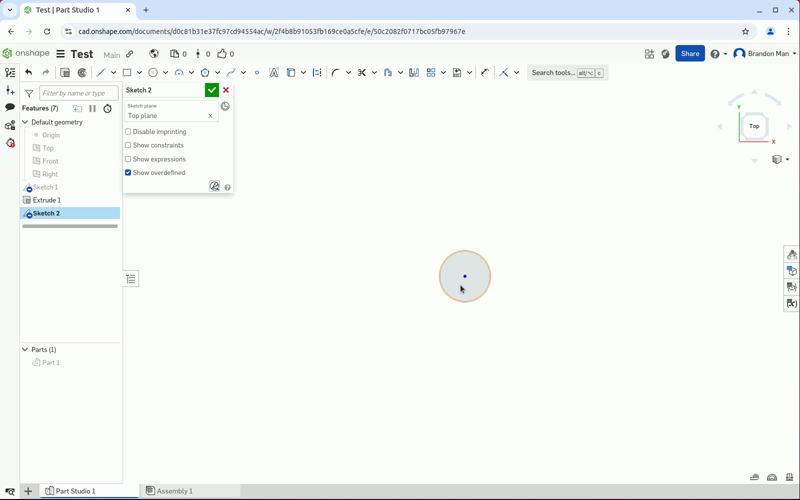
scroll(6)
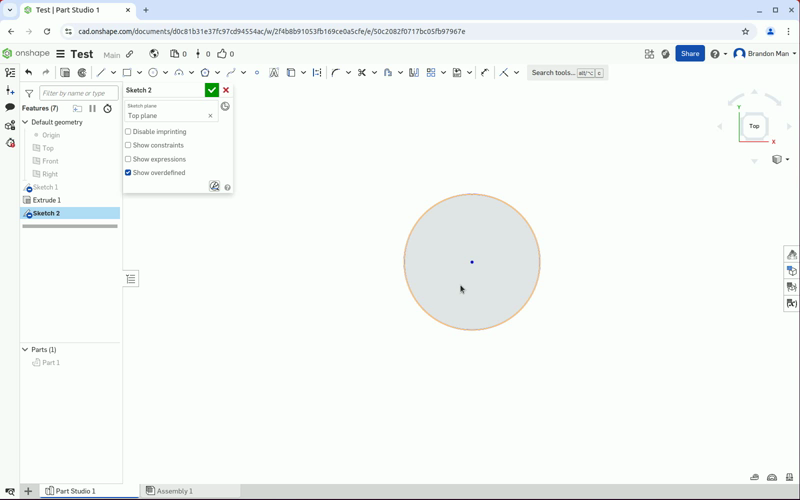
click(460, 284)
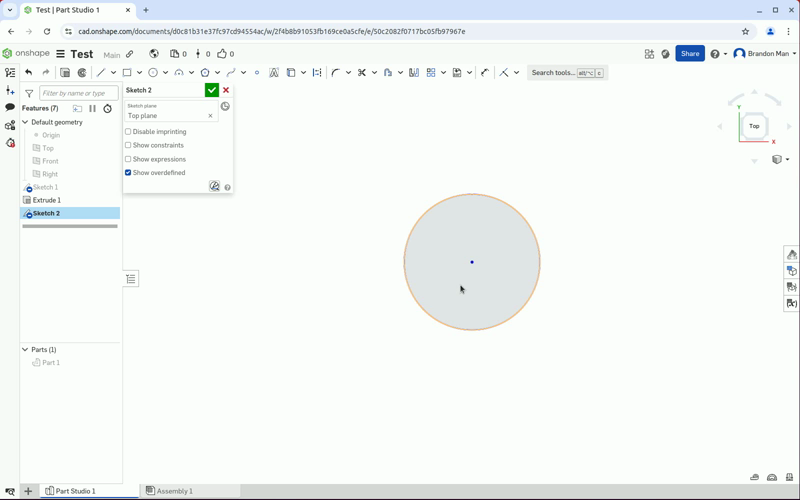
scroll(-6)
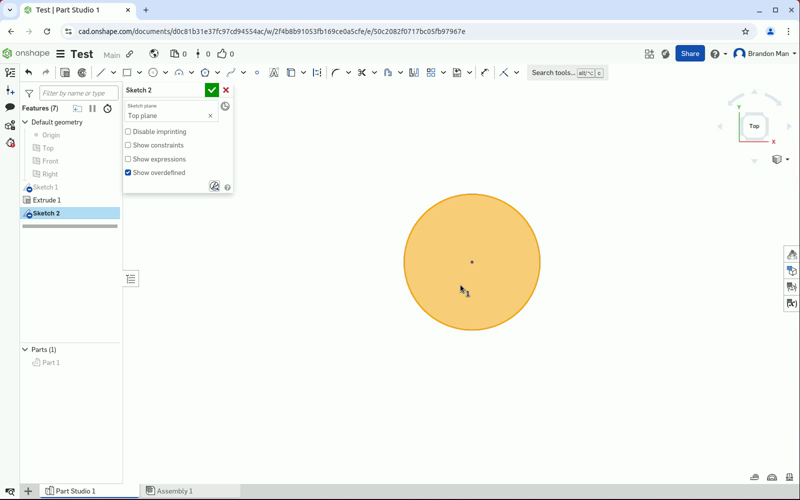
scroll(-6)
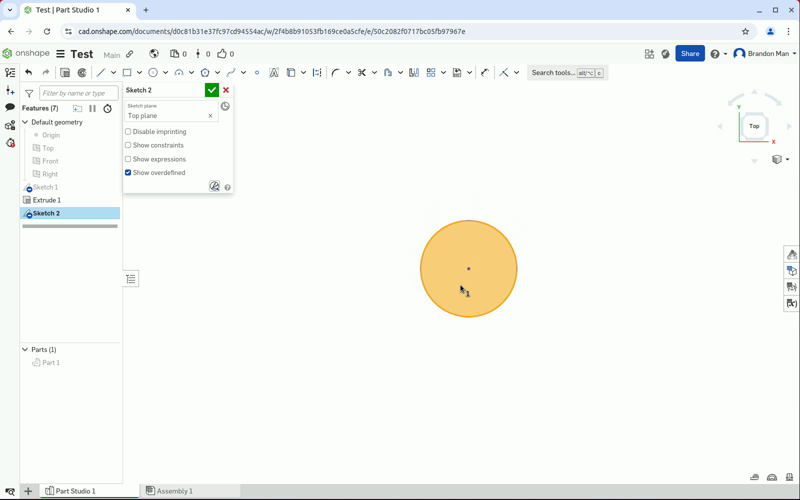
scroll(-6)
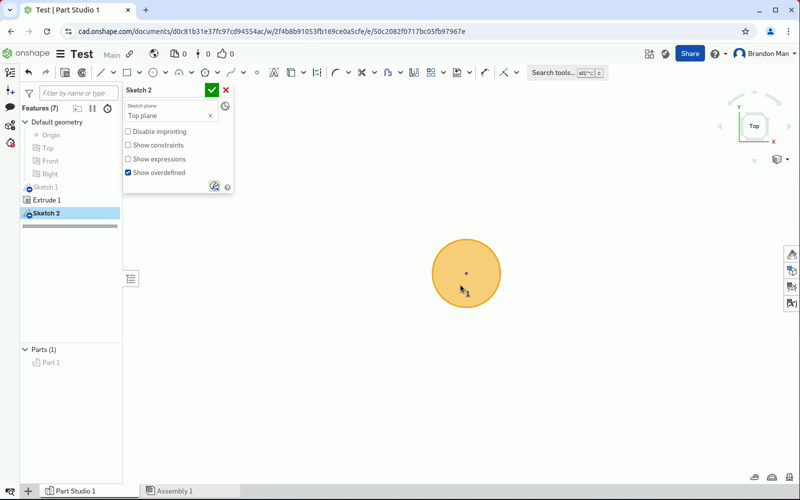
scroll(-6)
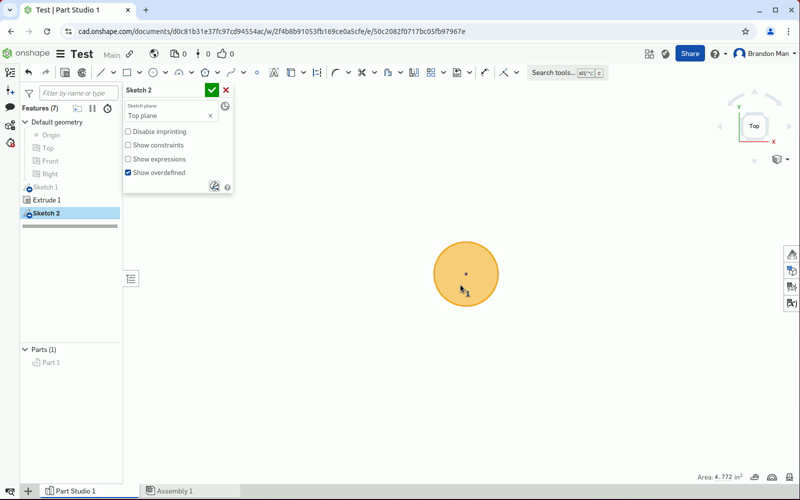
scroll(-6)
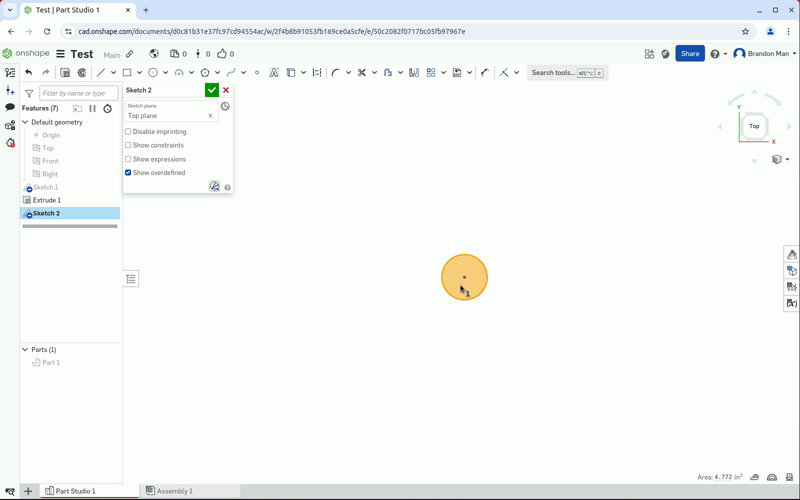
scroll(-6)
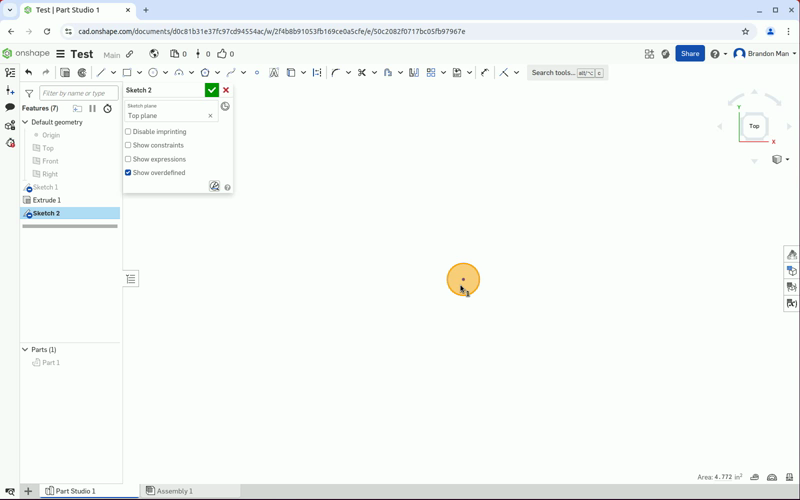
scroll(-6)
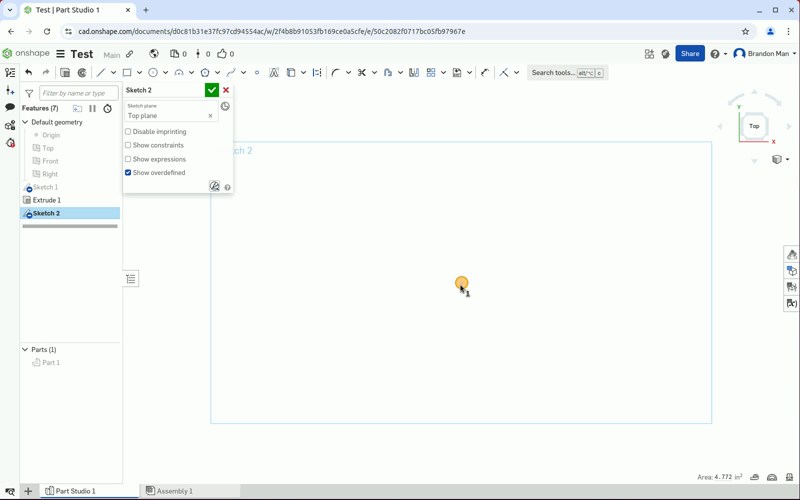
mouse_move(73, 352)
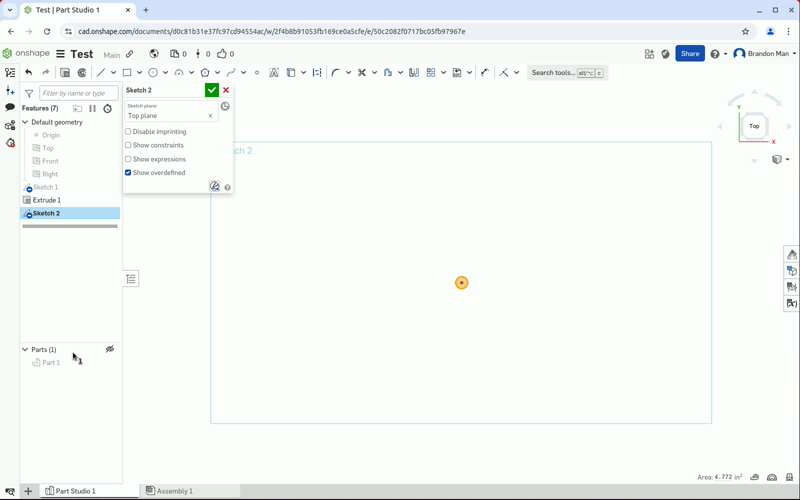
key(shift+y)
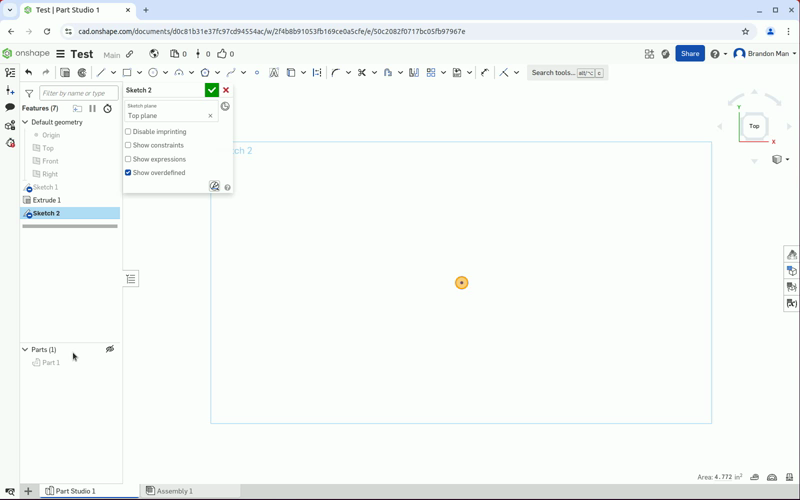
key(shift+e)
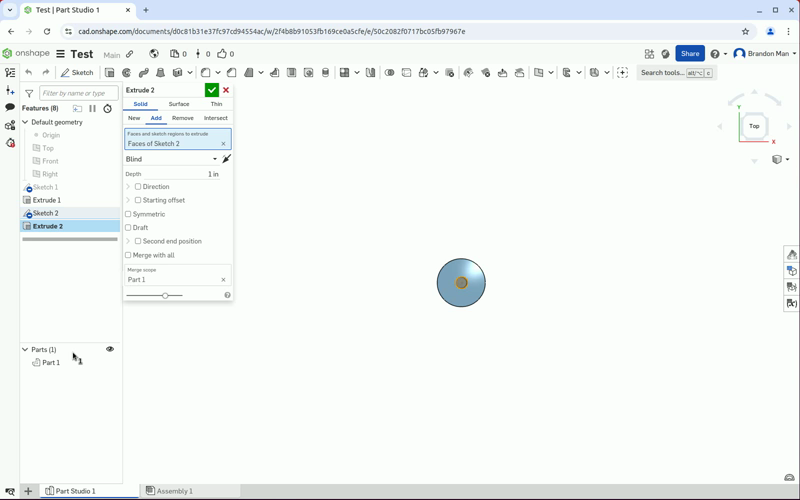
mouse_move(143, 106)
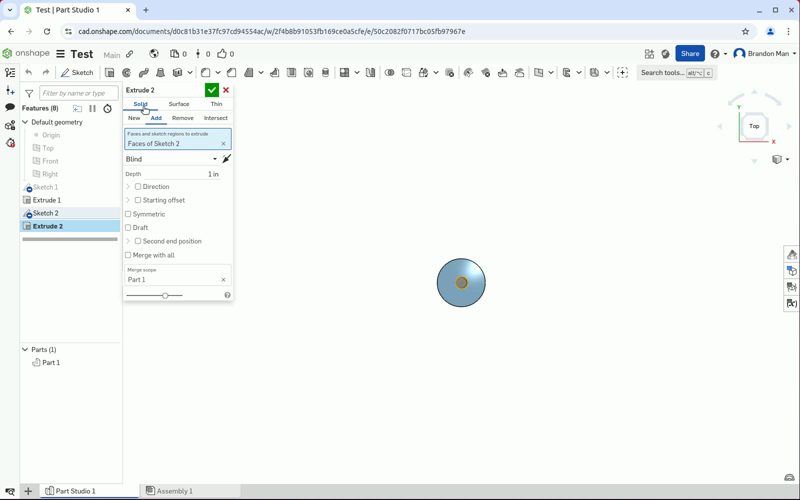
click(143, 106)
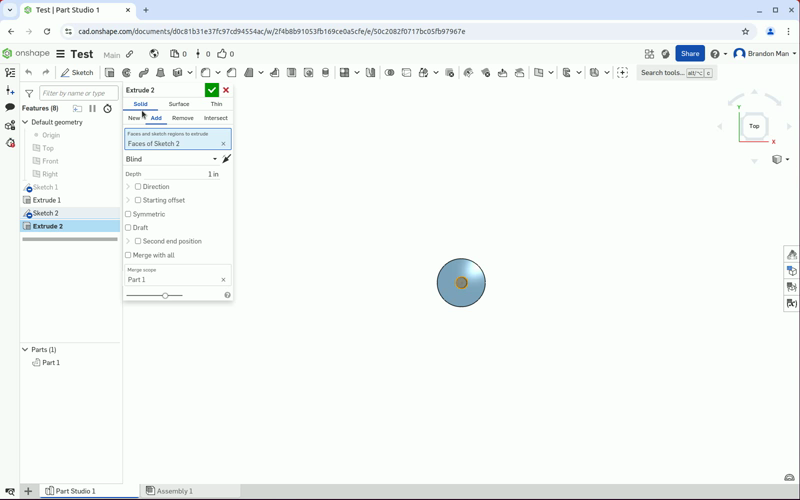
mouse_move(137, 120)
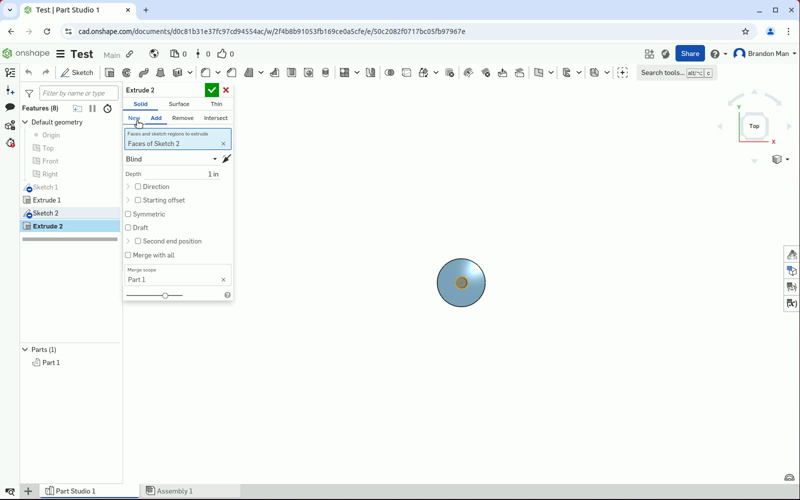
click(137, 120)
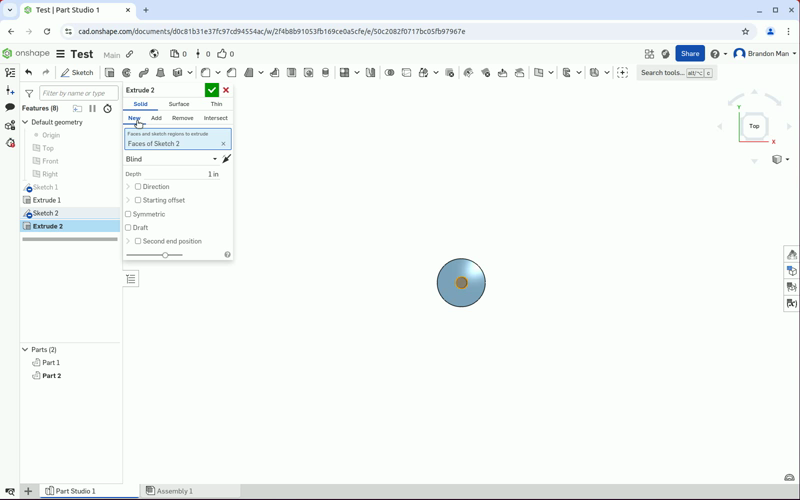
key(tab, 4)
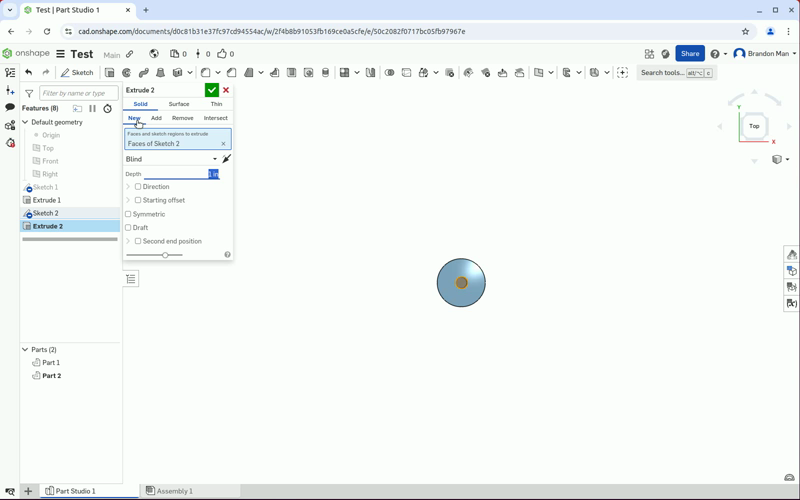
text(23.108)
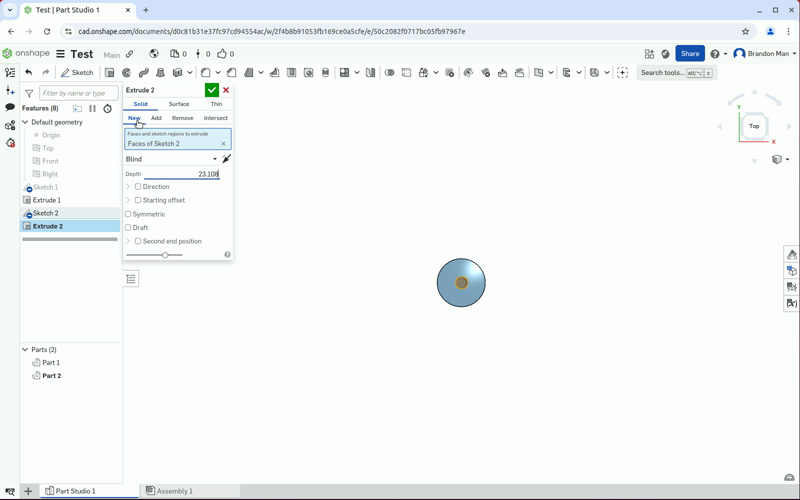
key(enter)
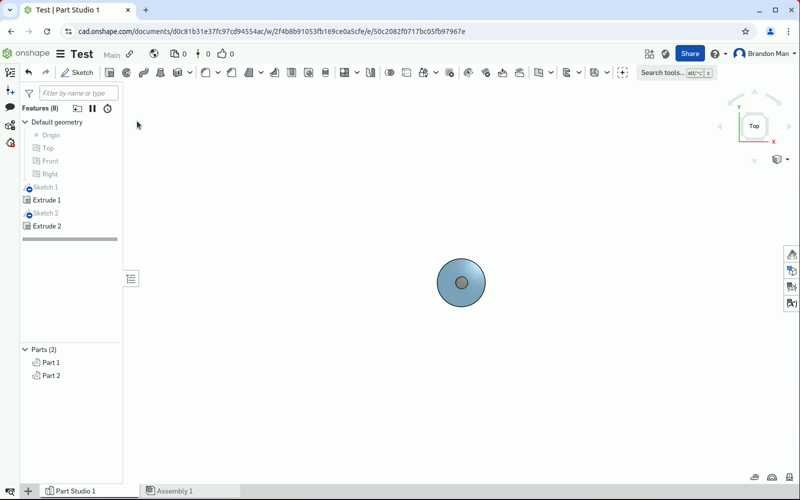
key(shift+h)
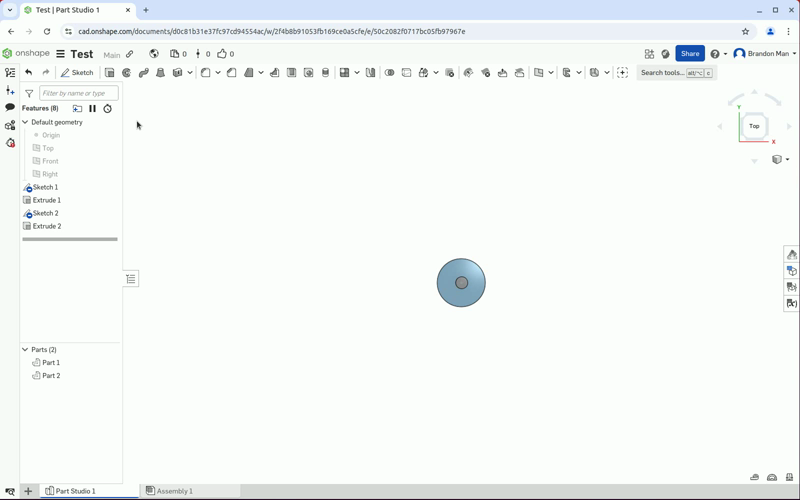
key(shift+h)
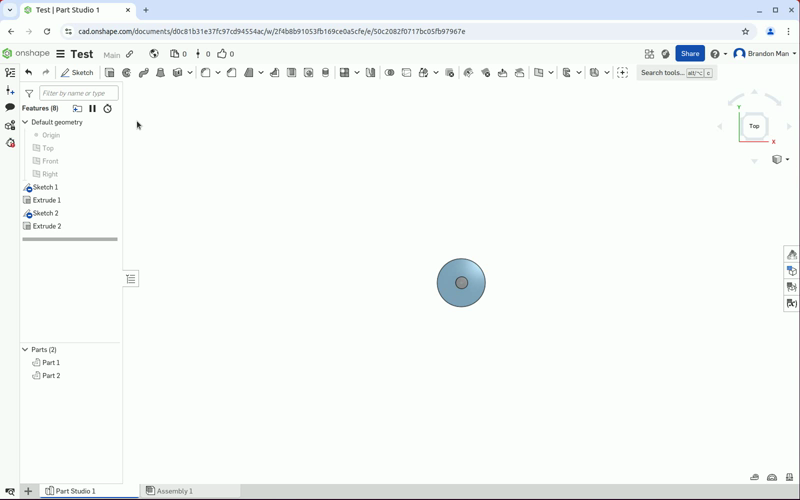
key(shift+7)
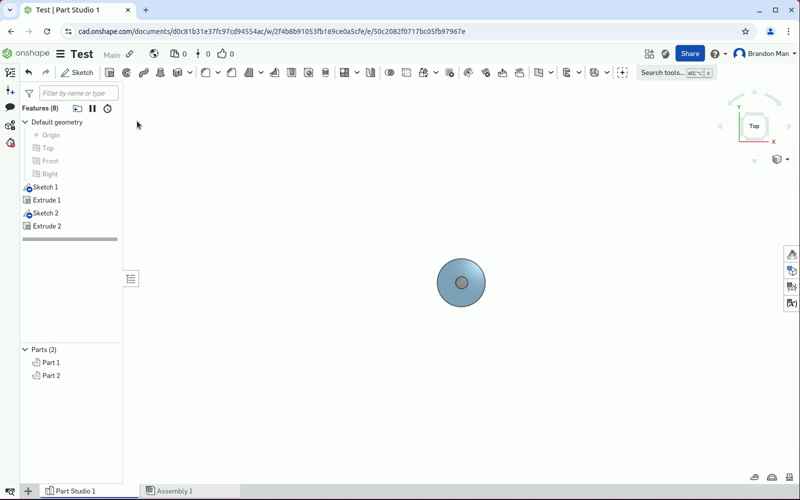
key(up, 3)
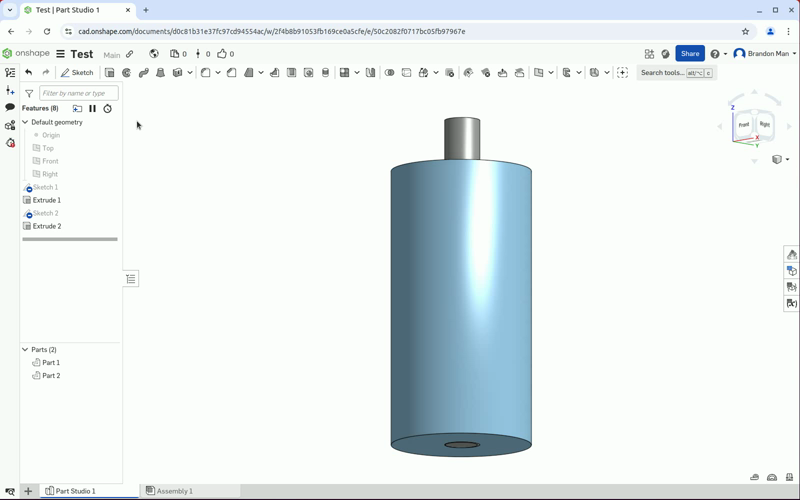
key(left, 3)
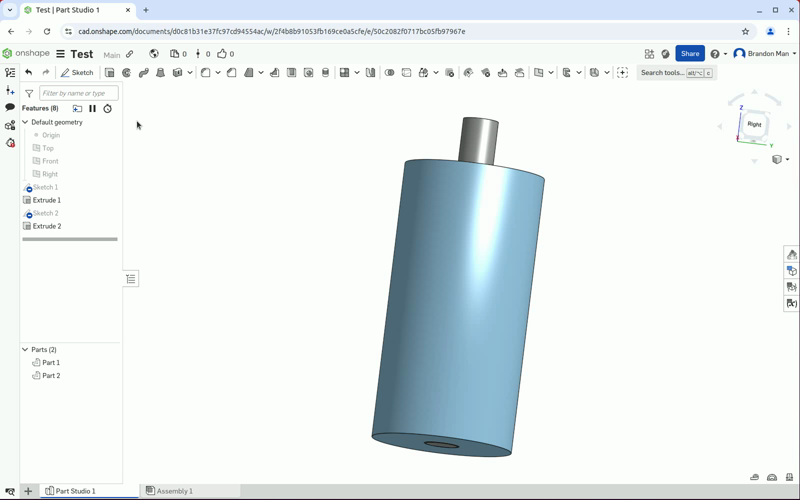
key(right, 3)
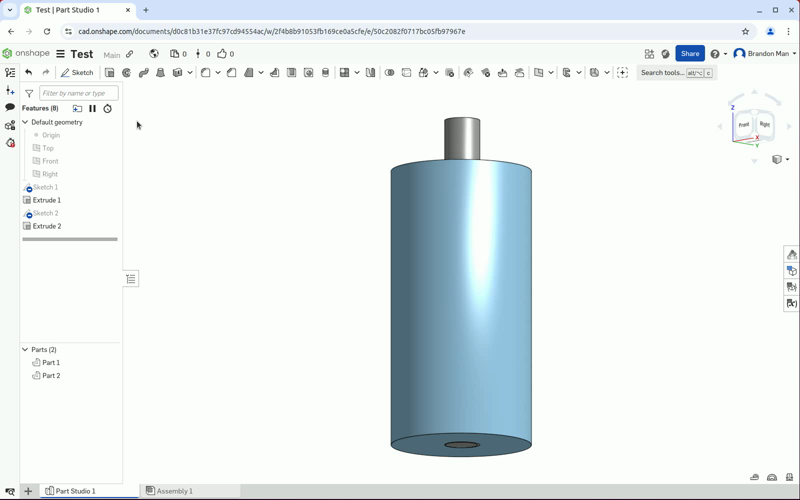
key(down, 3)
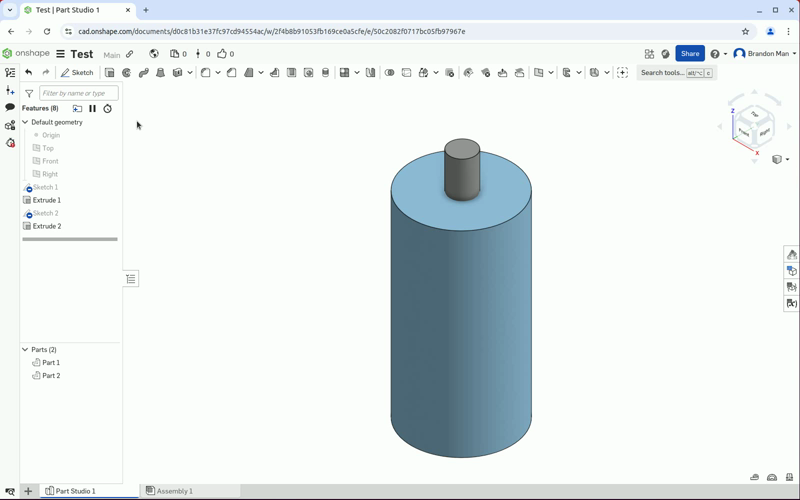
mouse_move(73, 189)
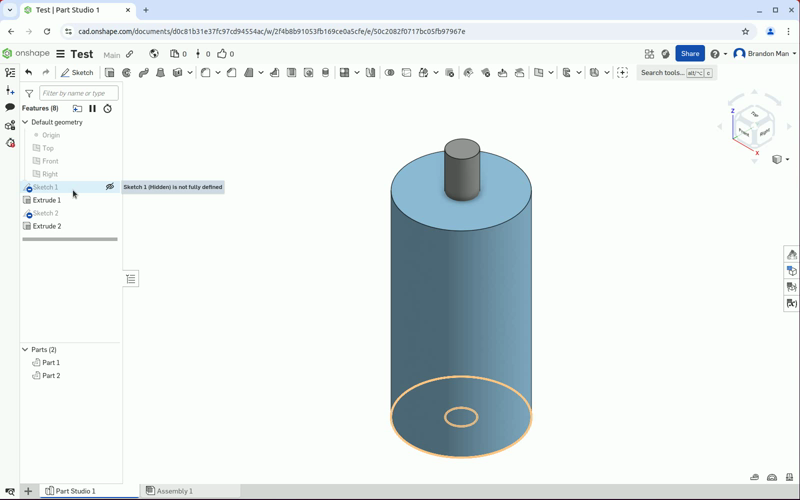
click(73, 189)